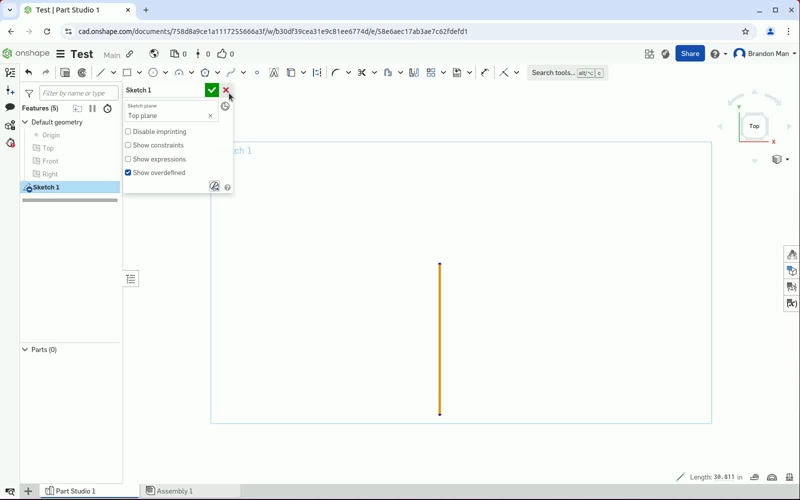
key(shift+h)
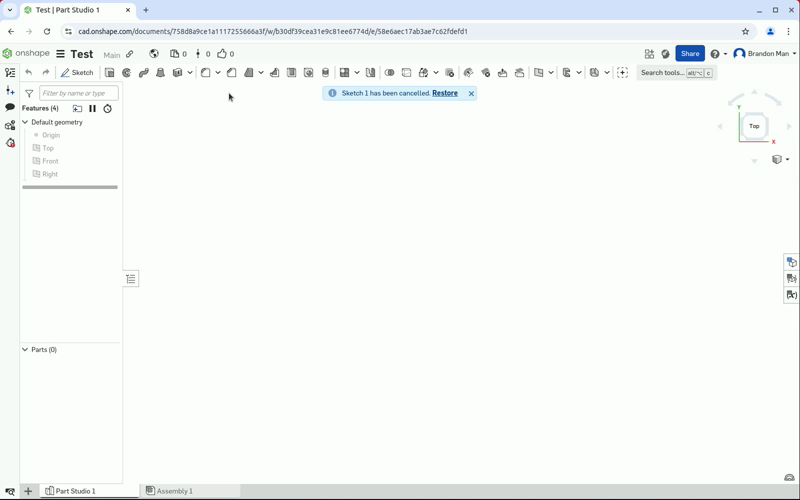
mouse_move(73, 352)
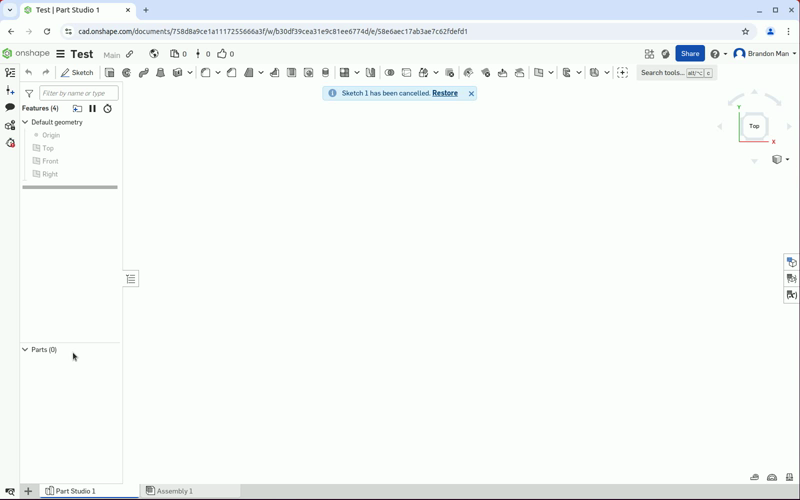
key(y)
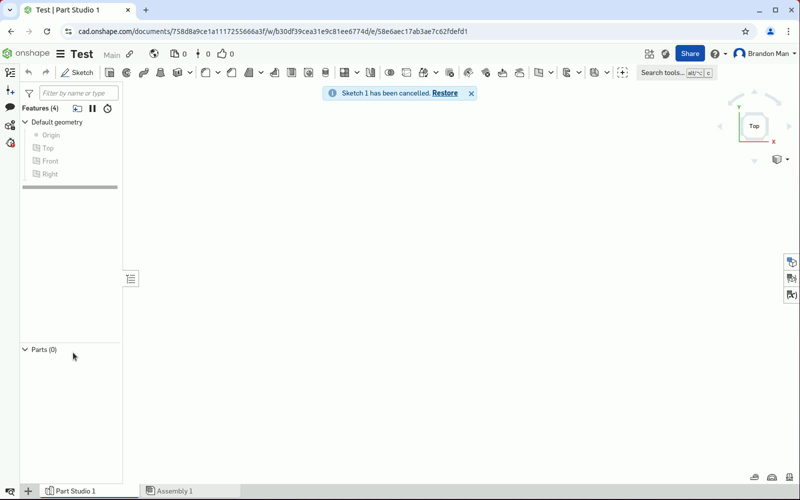
key(shift+p)
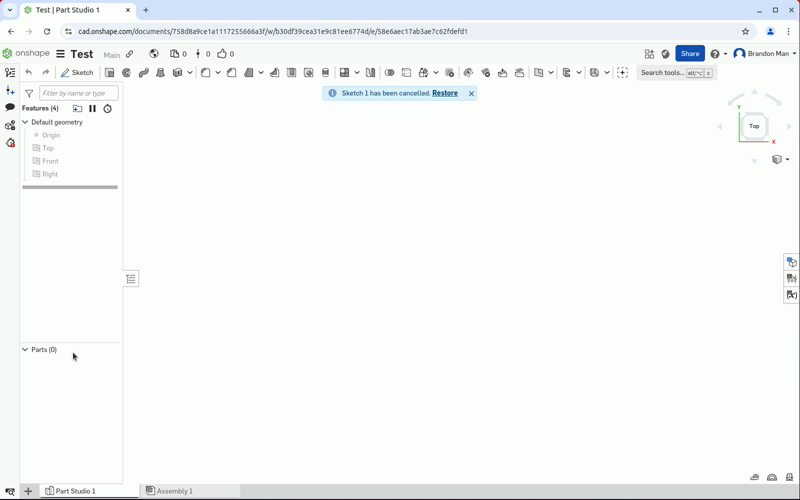
key(space)
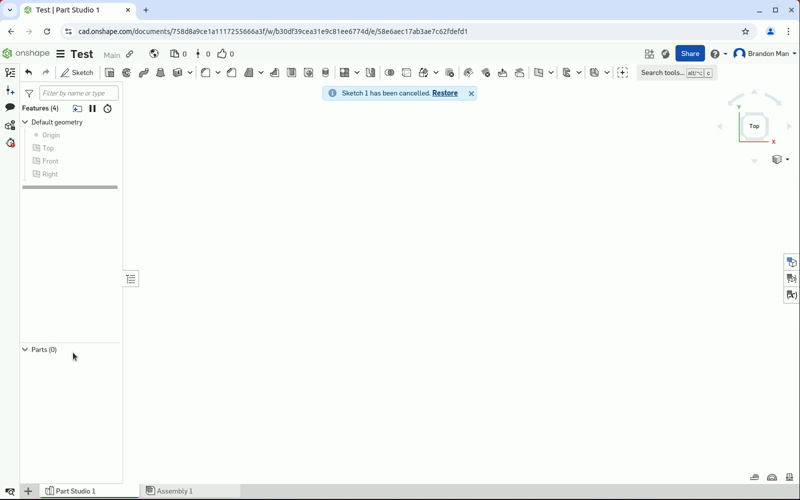
key_down(shift)
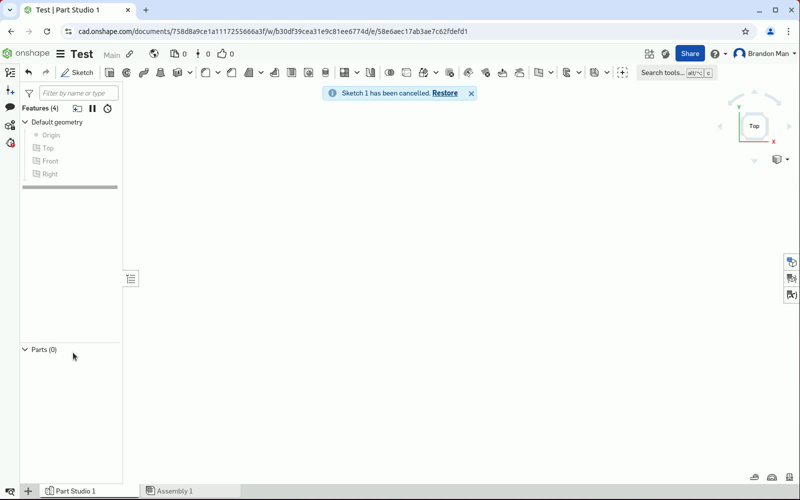
key(up)
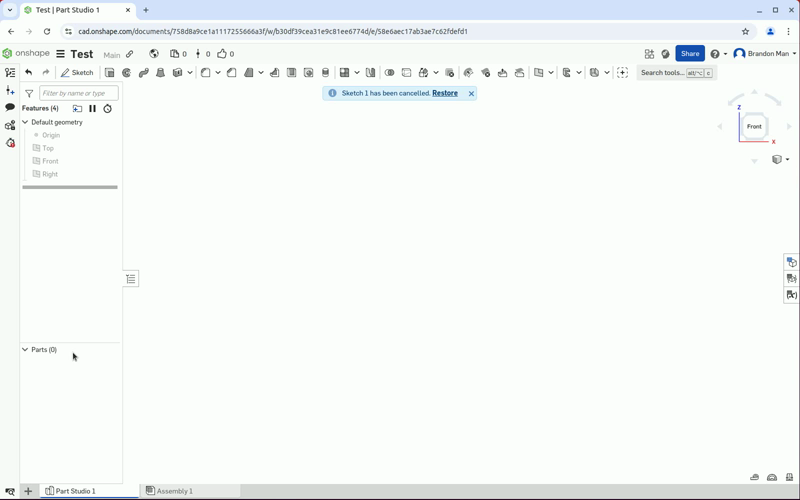
key_up(shift)
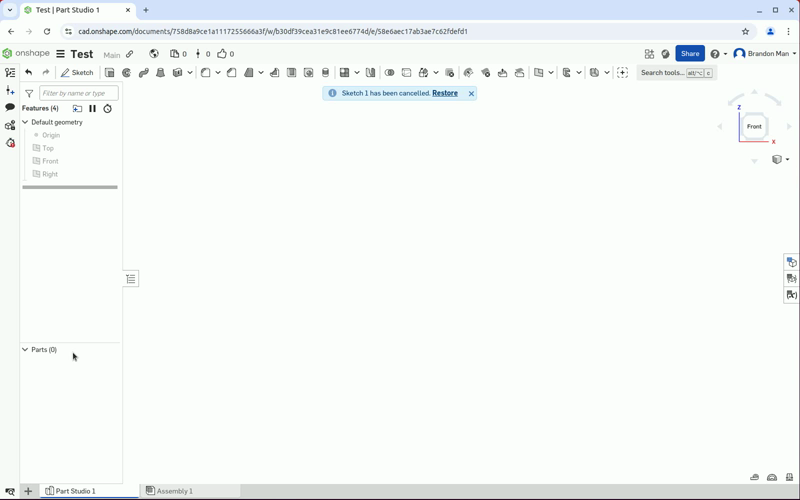
key(space)
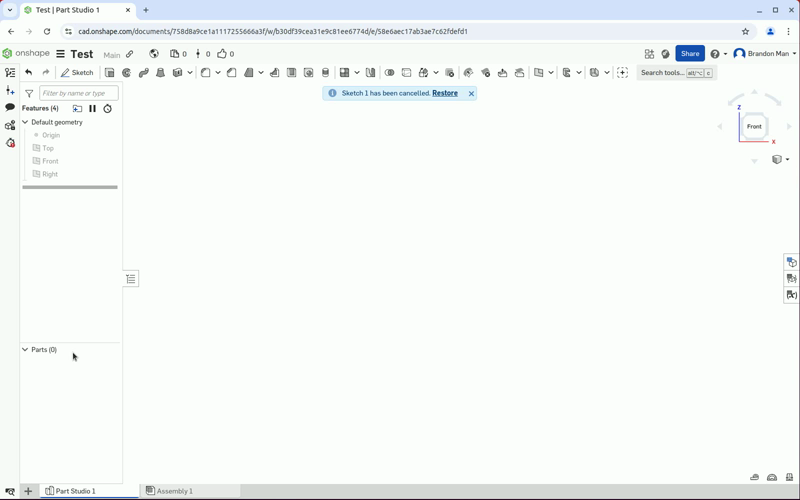
key_down(shift)
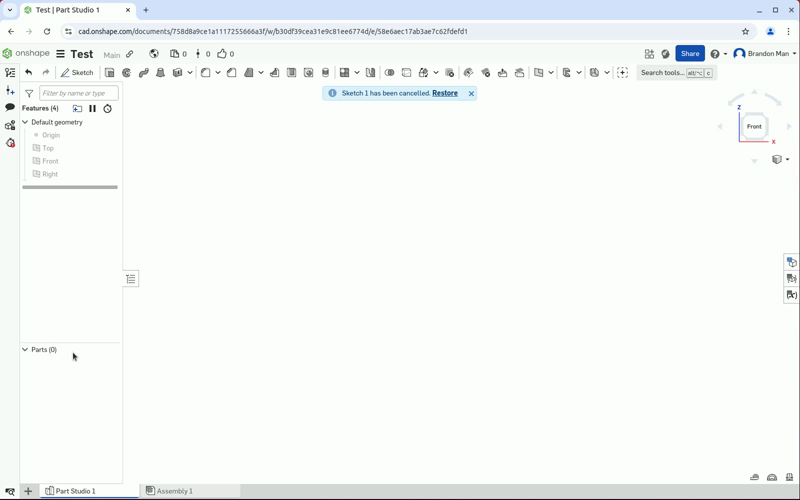
key(left)
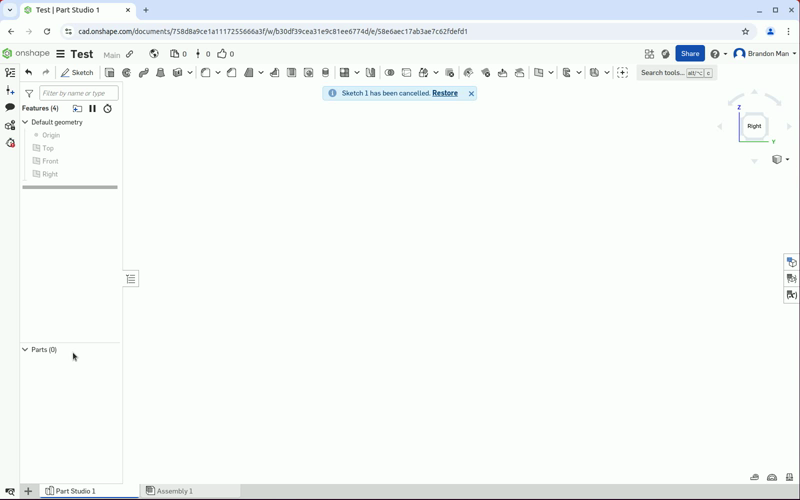
key_up(shift)
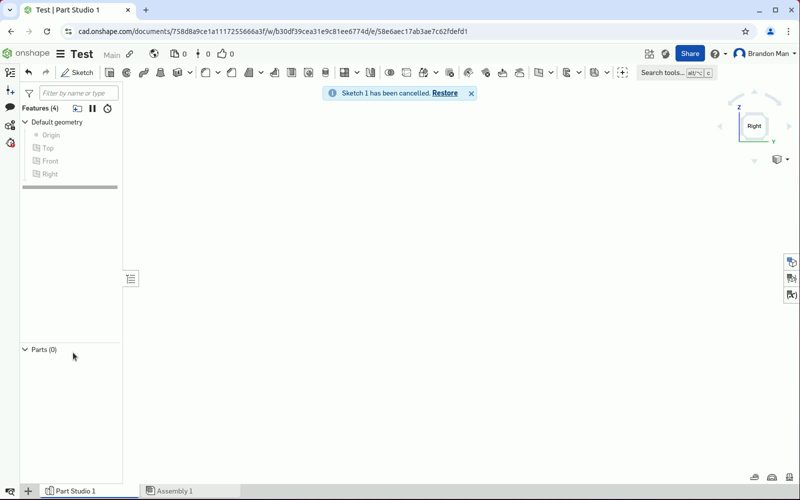
mouse_move(73, 352)
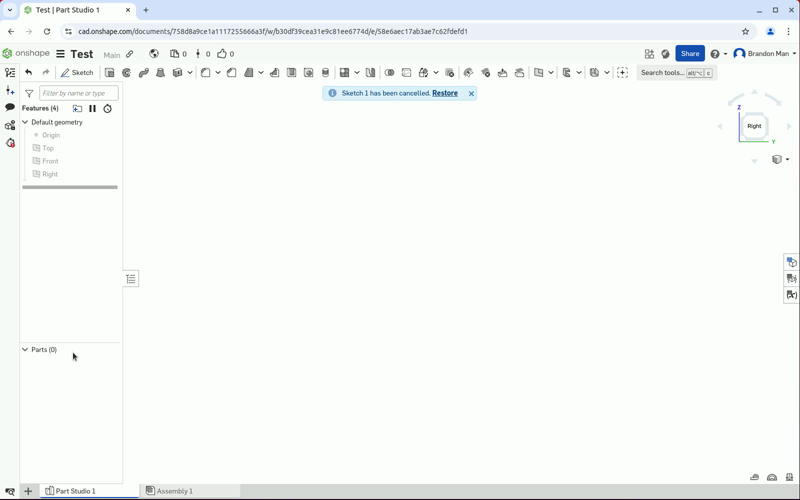
key(shift+y)
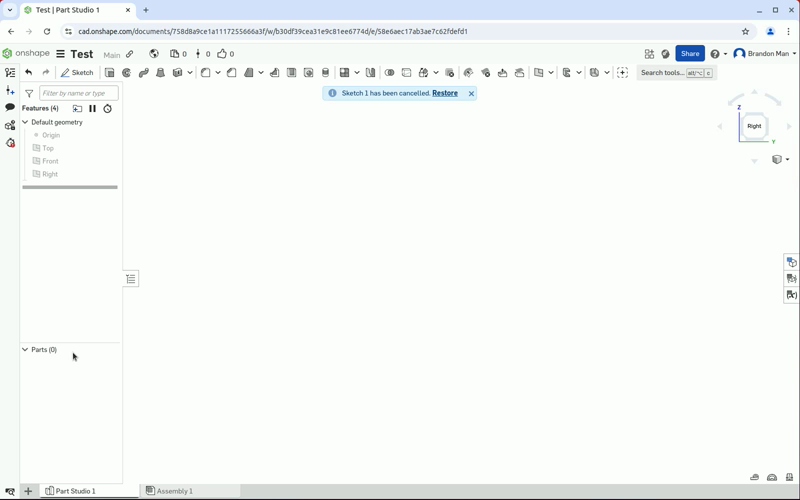
key(shift+s)
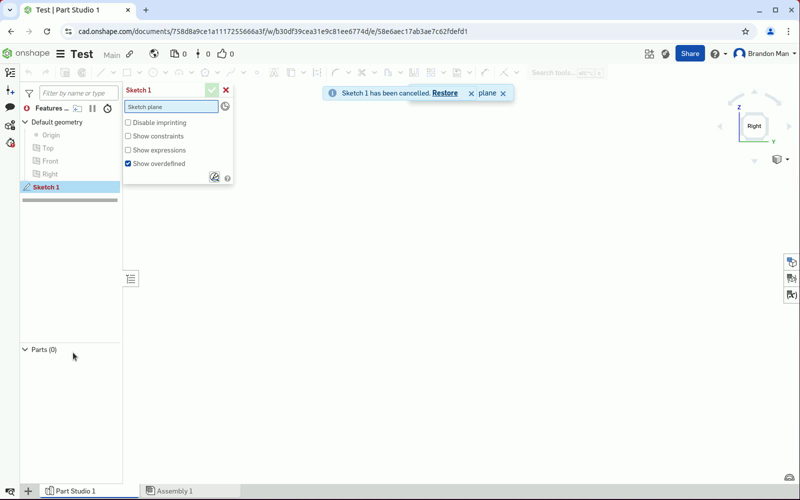
mouse_move(73, 176)
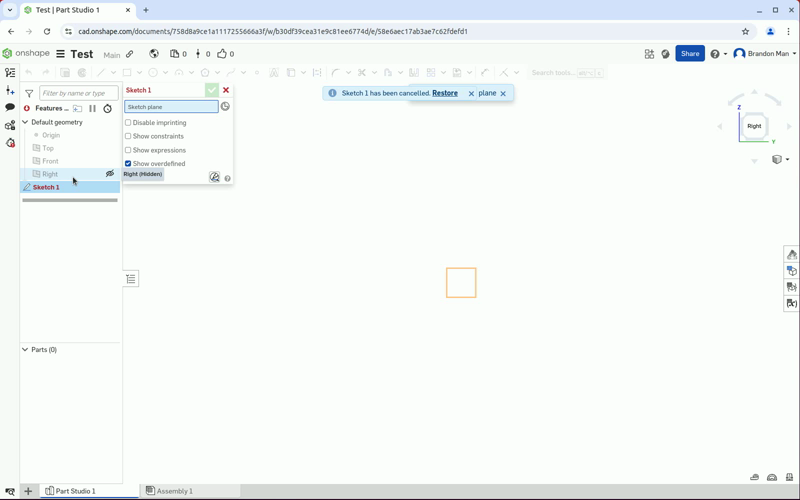
click(73, 176)
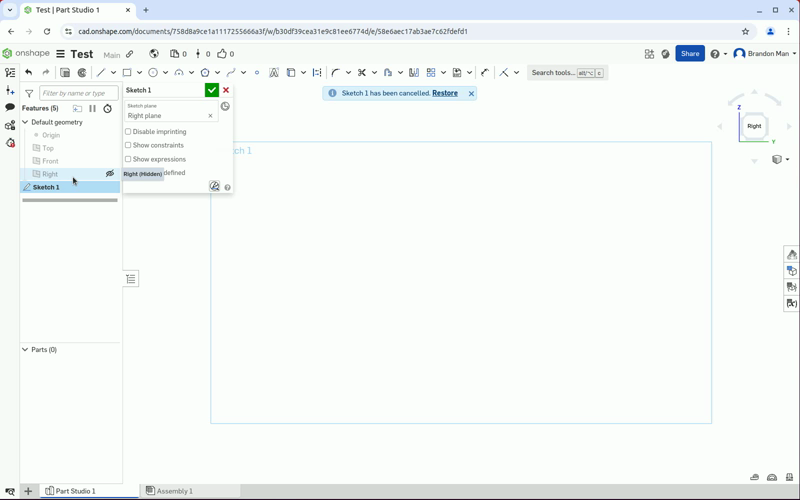
mouse_move(73, 352)
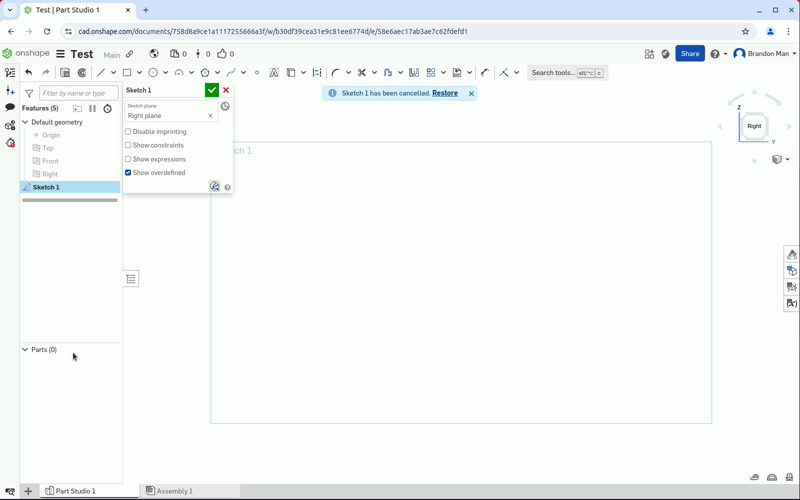
key(y)
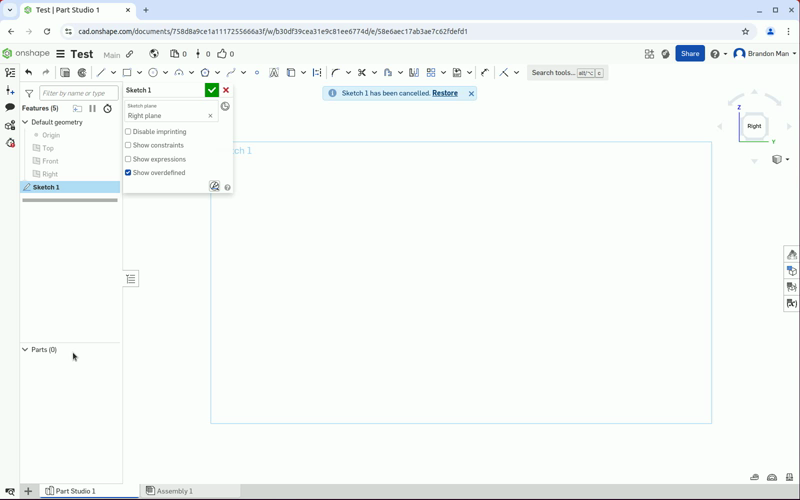
key(l)
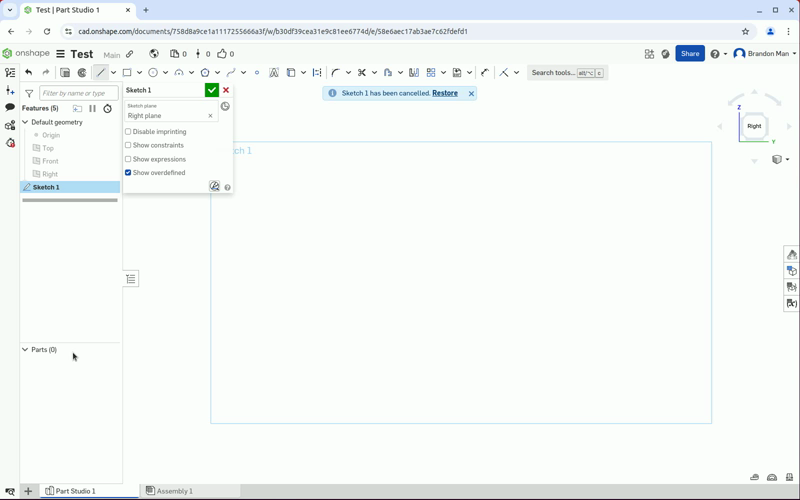
key_down(shift)
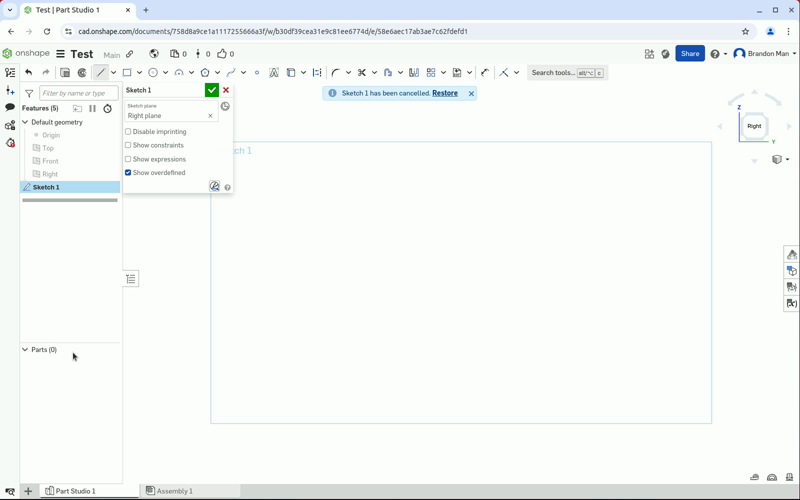
mouse_move(348, 282)
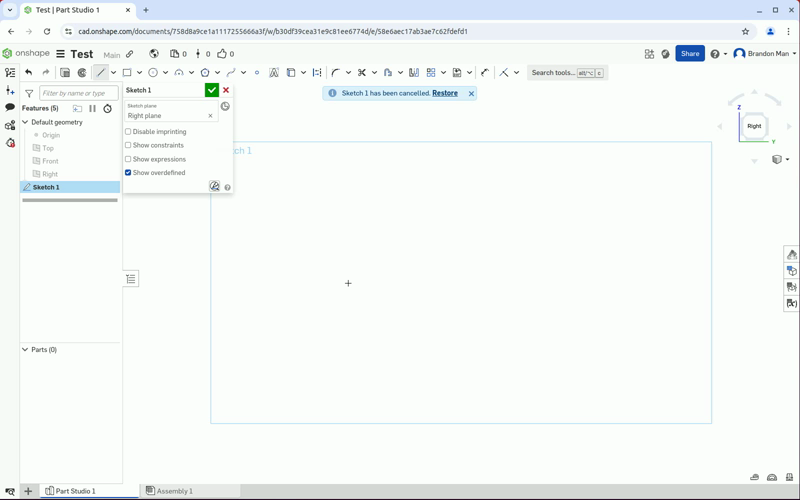
click(348, 282)
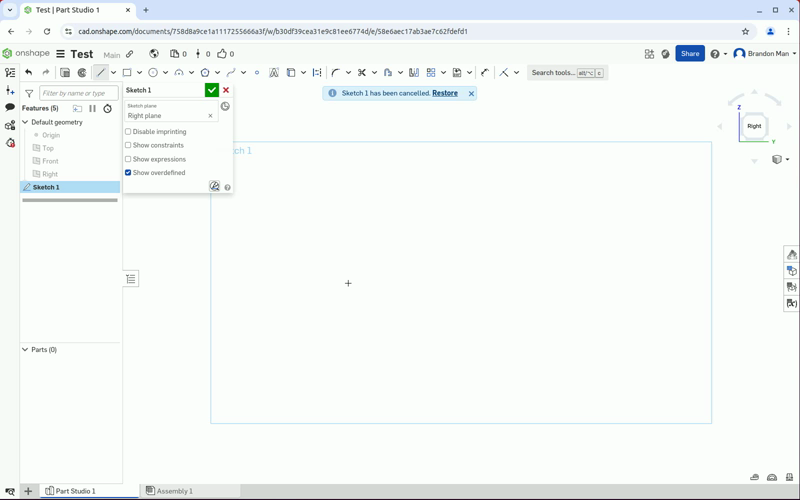
key_up(shift)
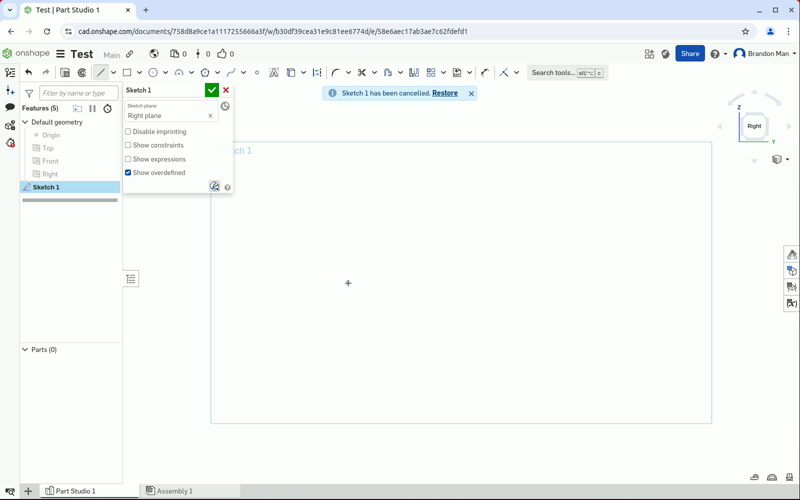
key_down(shift)
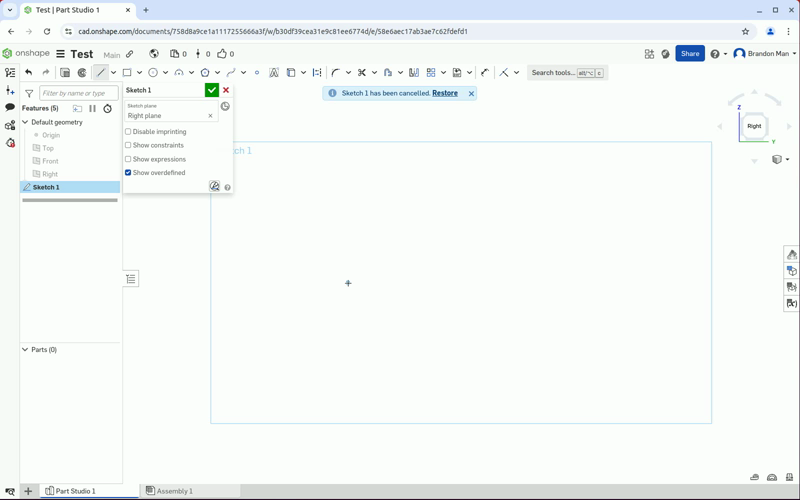
mouse_move(572, 282)
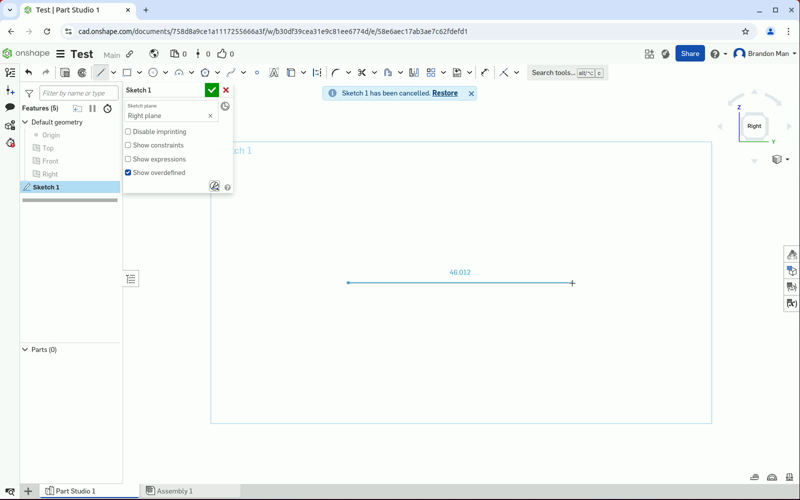
click(572, 282)
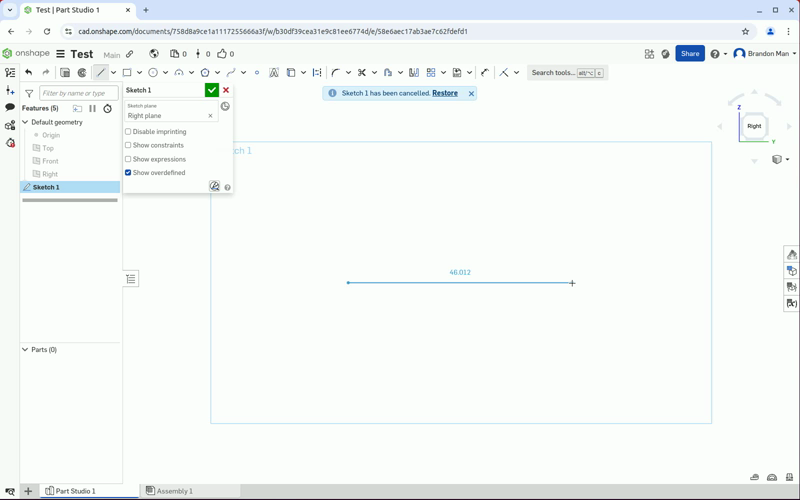
key_up(shift)
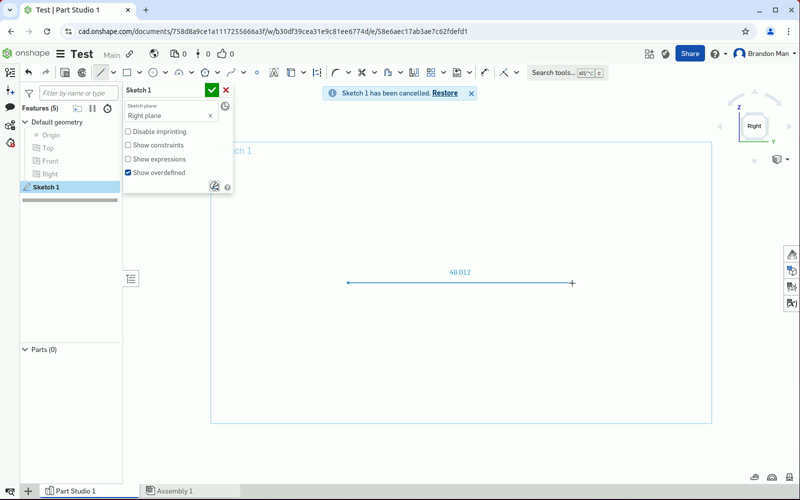
key_down(shift)
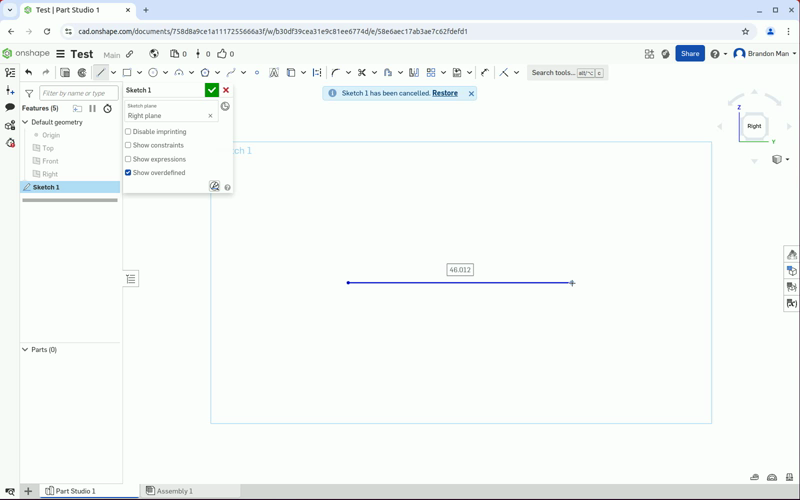
mouse_move(589, 282)
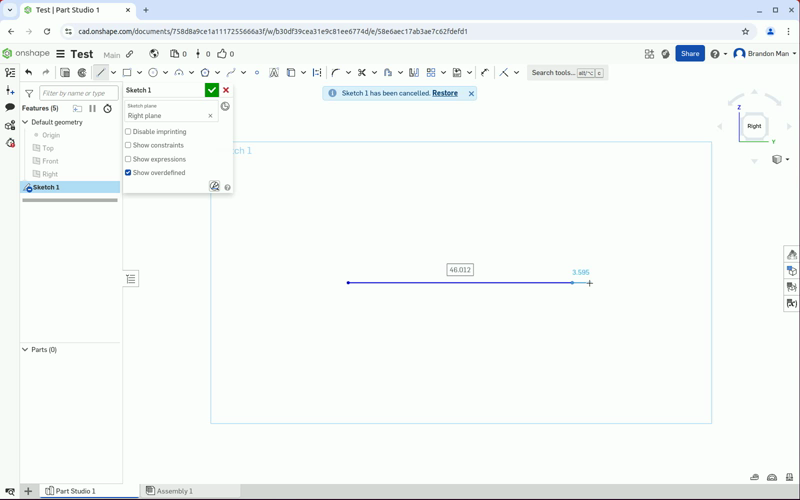
mouse_move(572, 268)
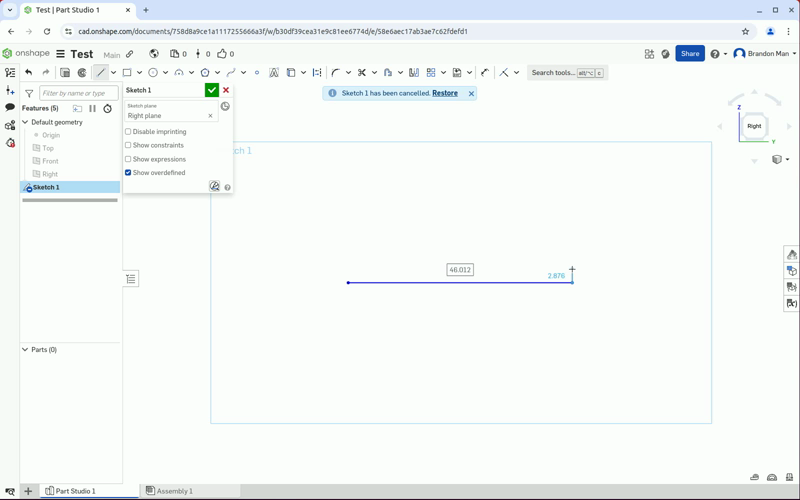
click(572, 268)
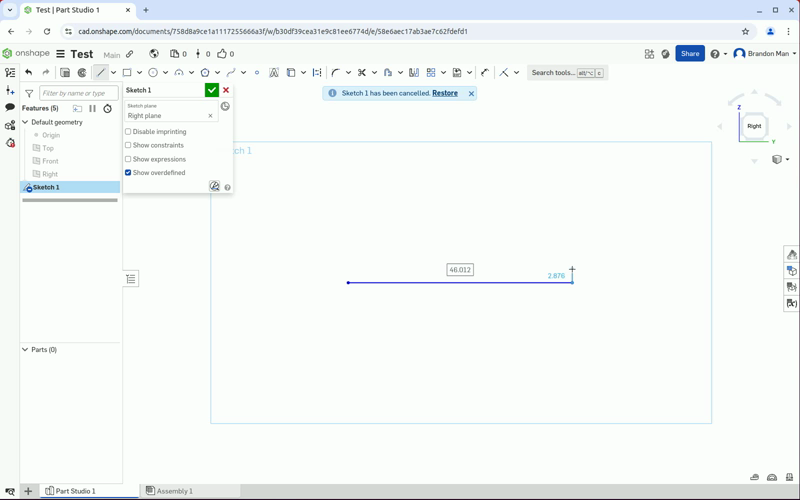
key_up(shift)
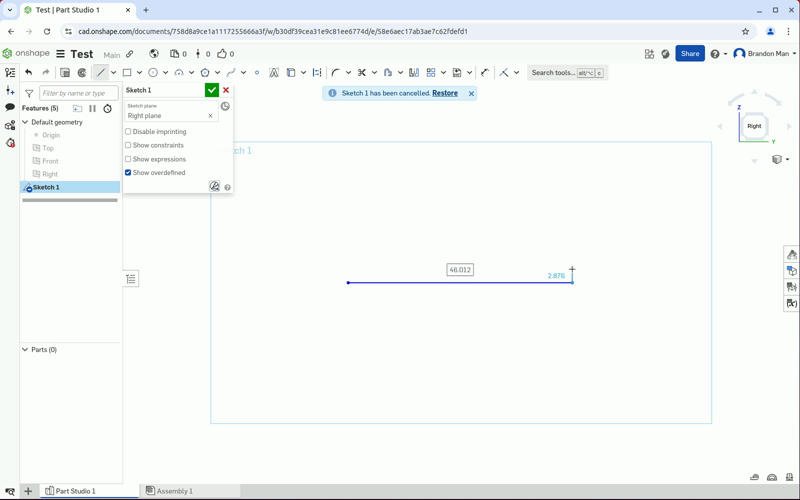
key_down(shift)
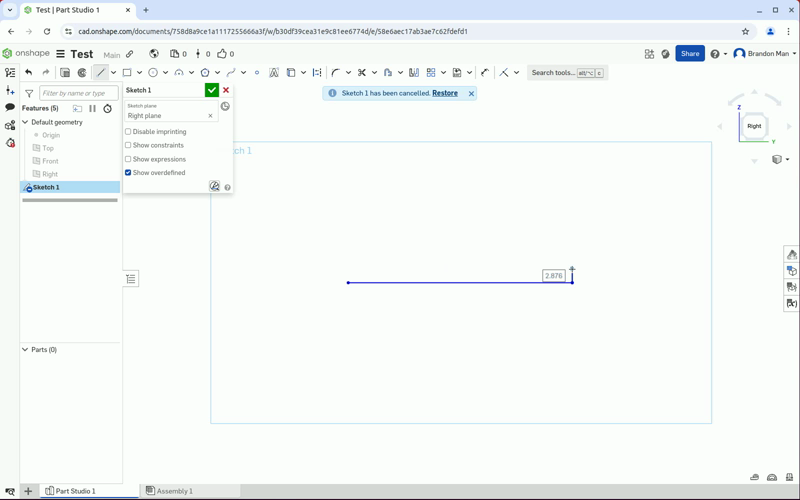
mouse_move(348, 231)
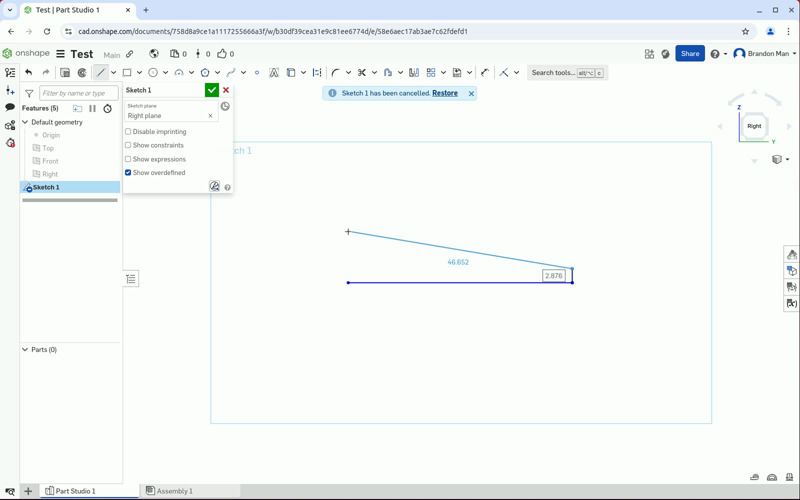
click(348, 231)
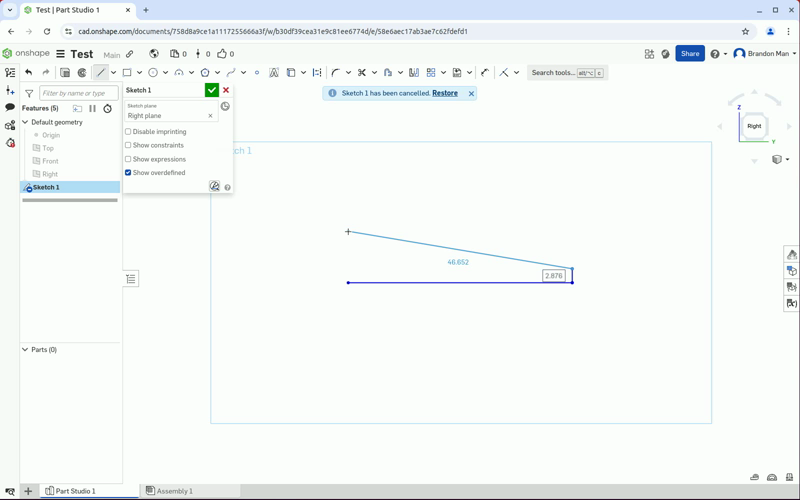
key_up(shift)
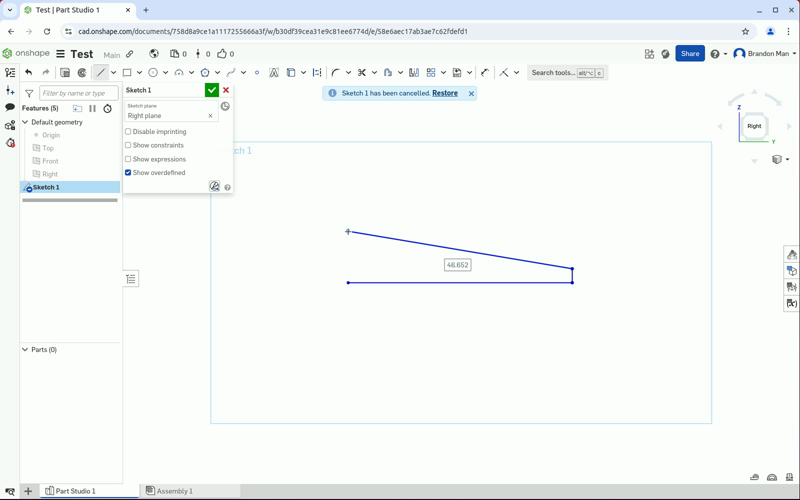
mouse_move(378, 231)
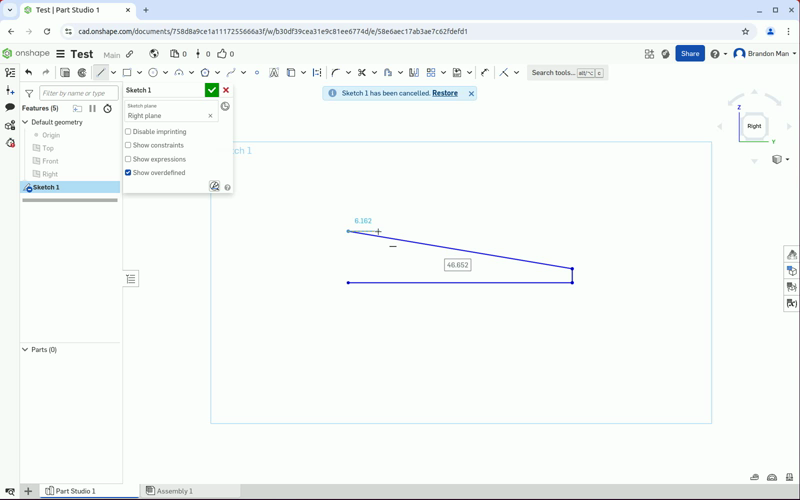
key_down(shift)
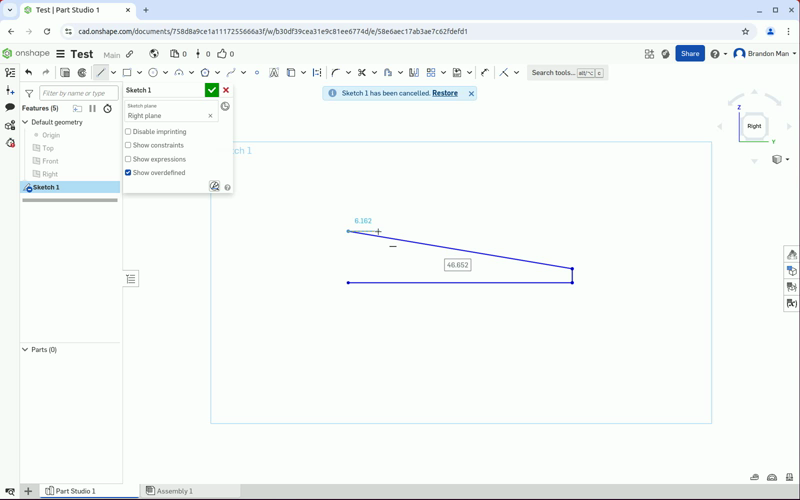
mouse_move(348, 282)
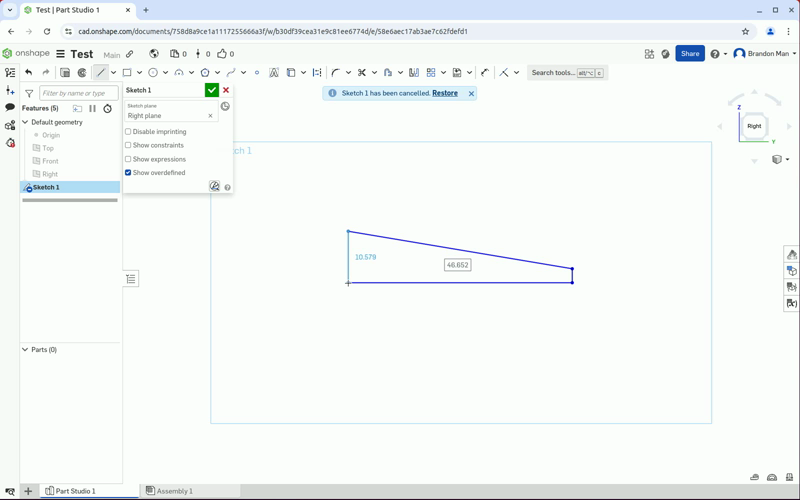
key_up(shift)
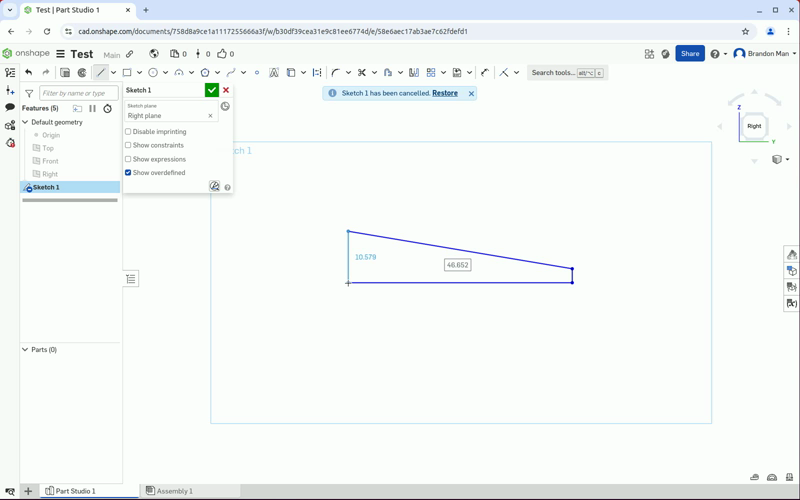
click(348, 282)
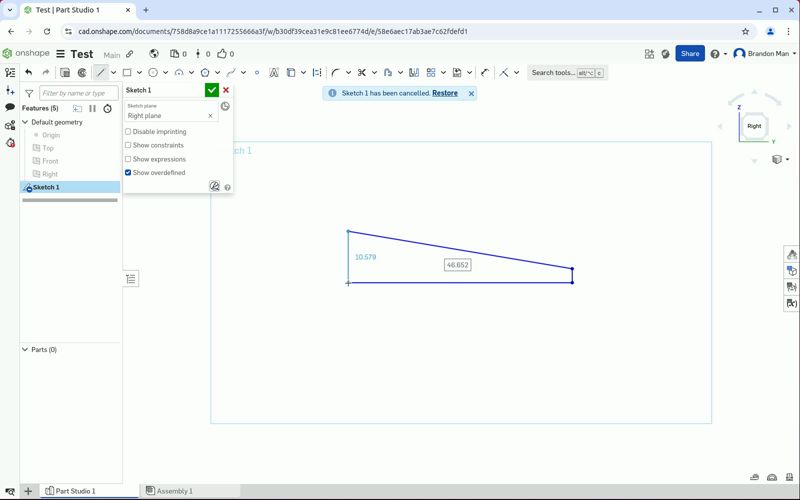
key(esc)
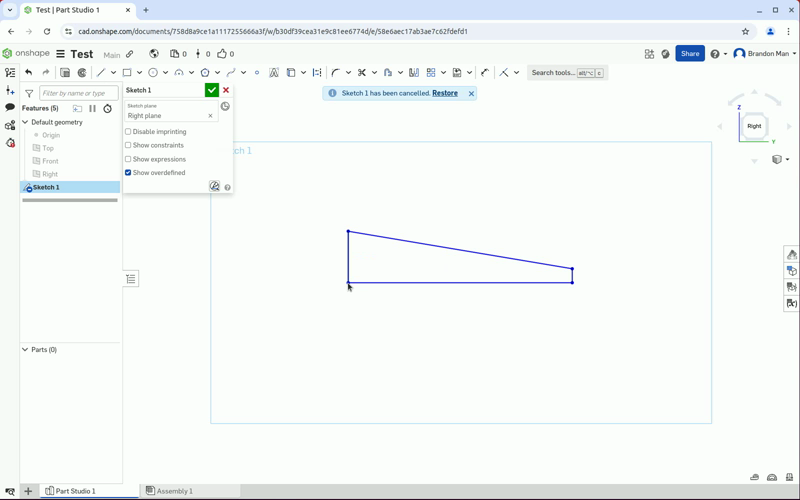
mouse_move(377, 265)
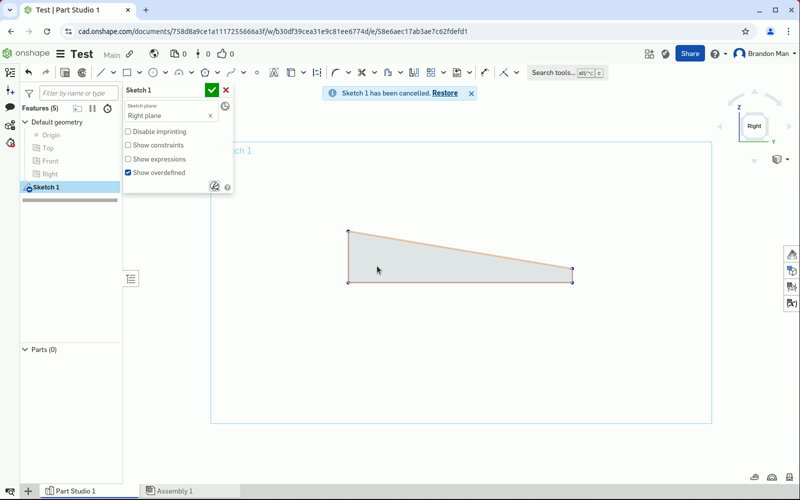
click(377, 265)
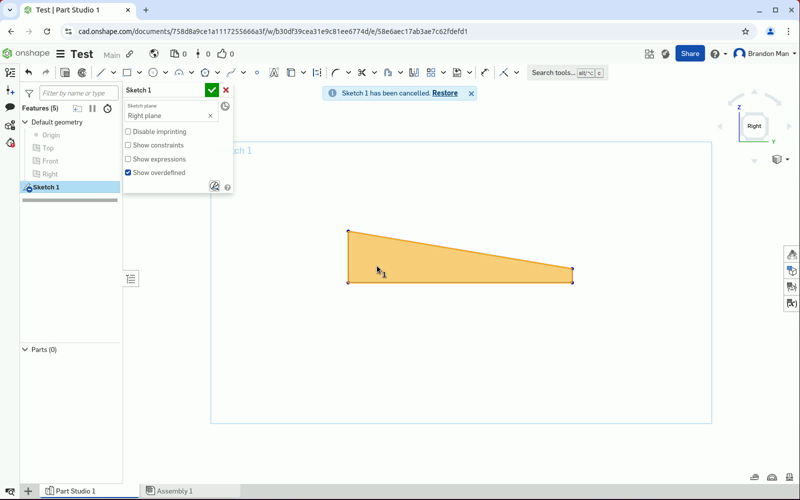
mouse_move(73, 352)
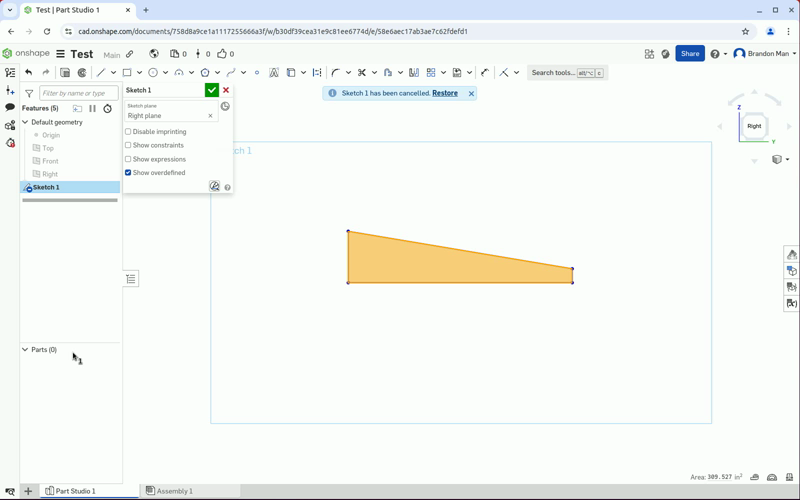
key(shift+y)
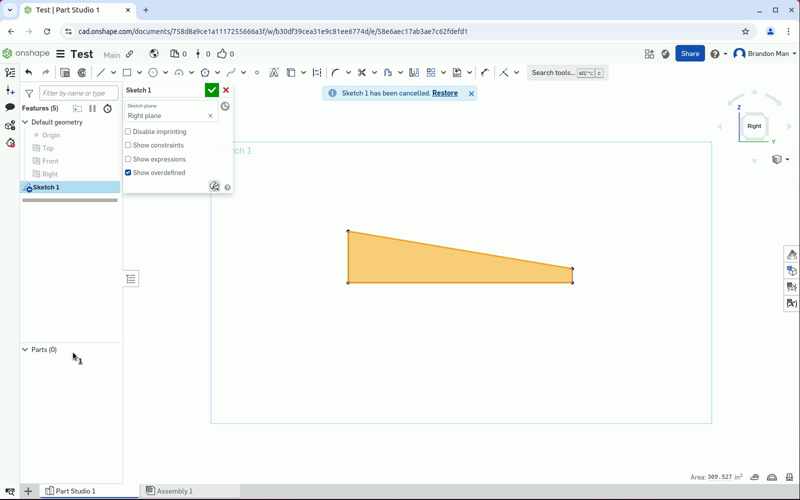
key(shift+e)
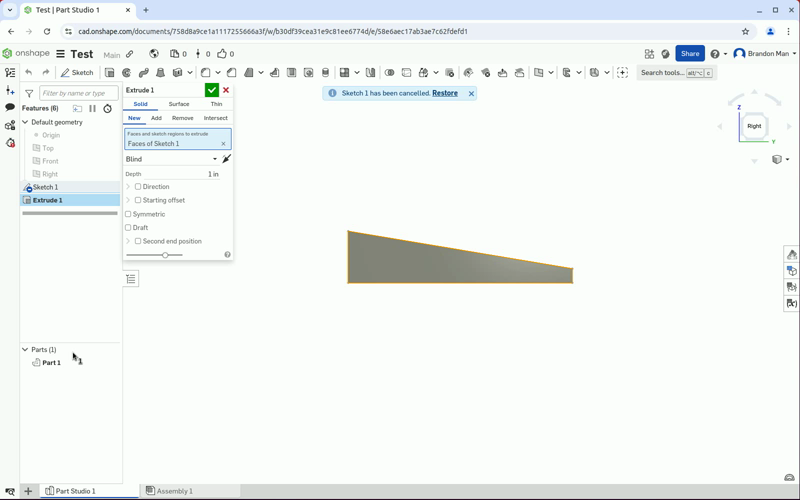
mouse_move(143, 106)
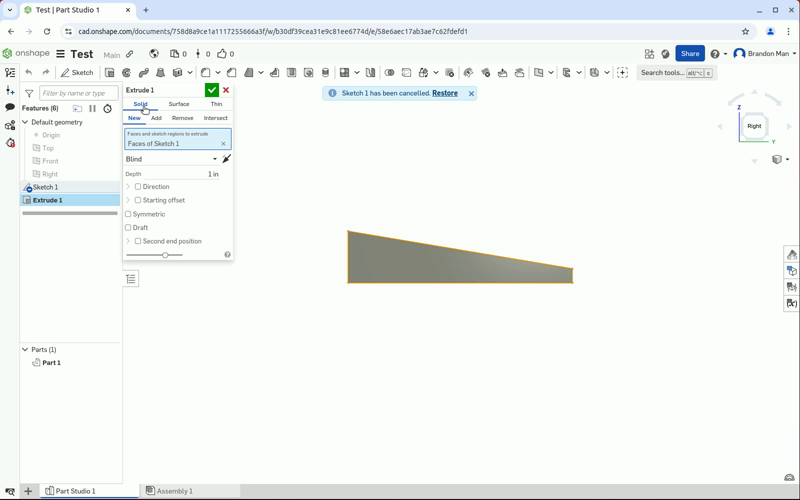
click(143, 106)
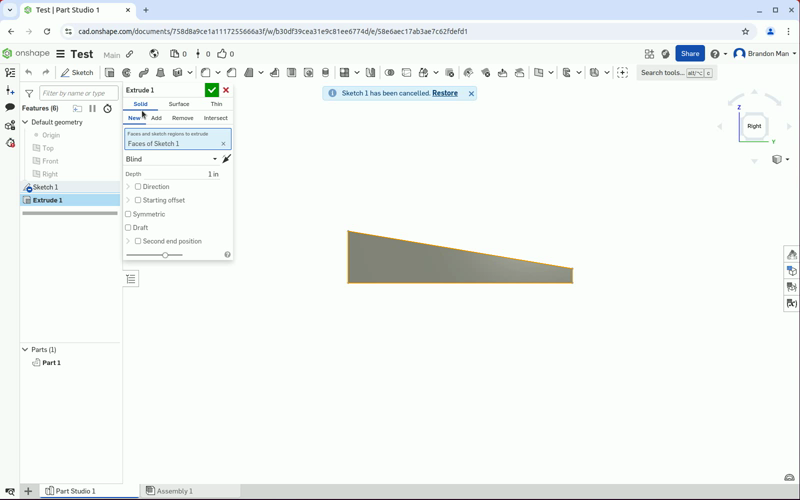
mouse_move(137, 120)
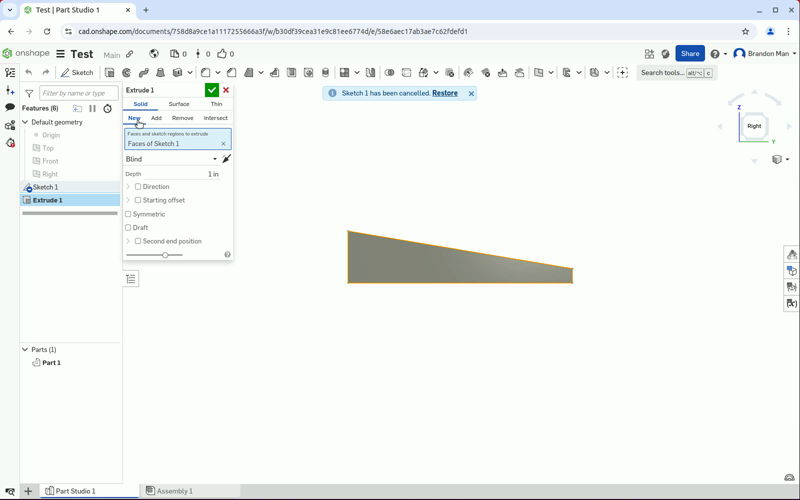
click(137, 120)
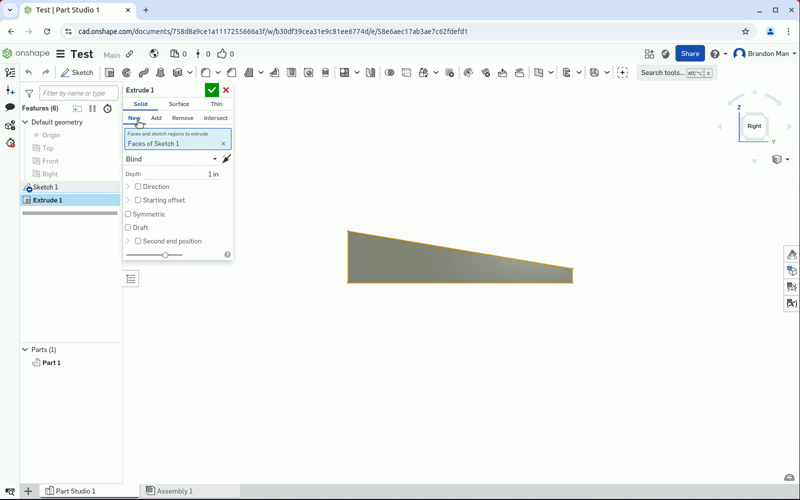
key(tab, 4)
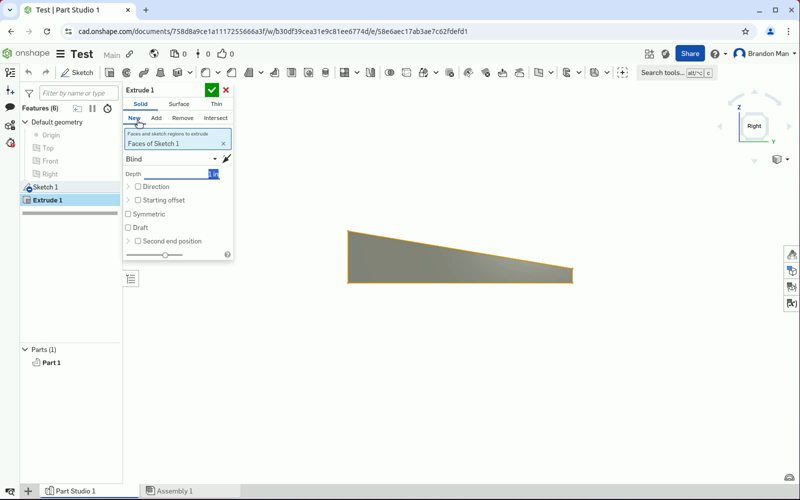
text(6.74)
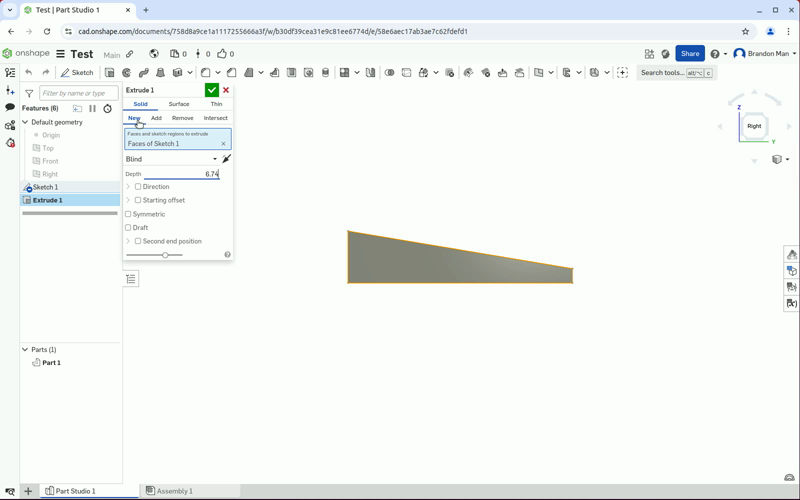
key(tab, 3)
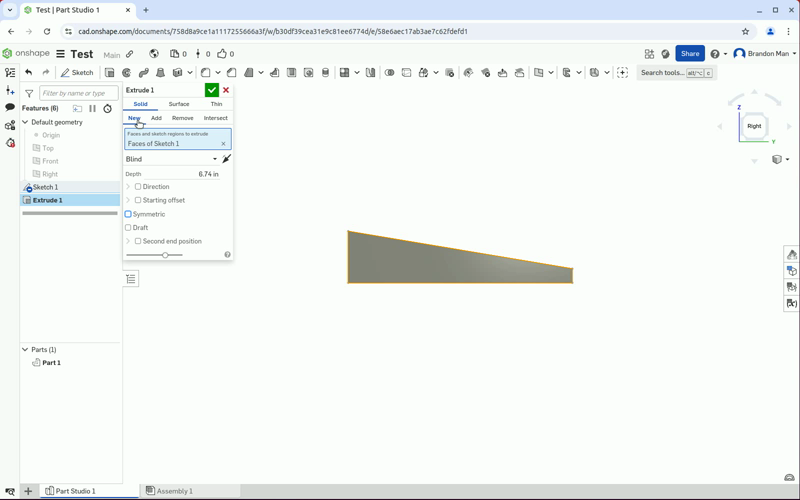
key(space)
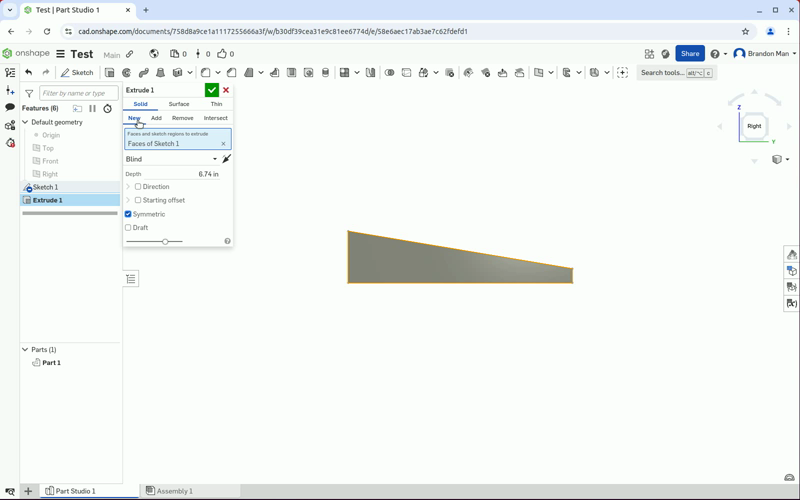
key(enter)
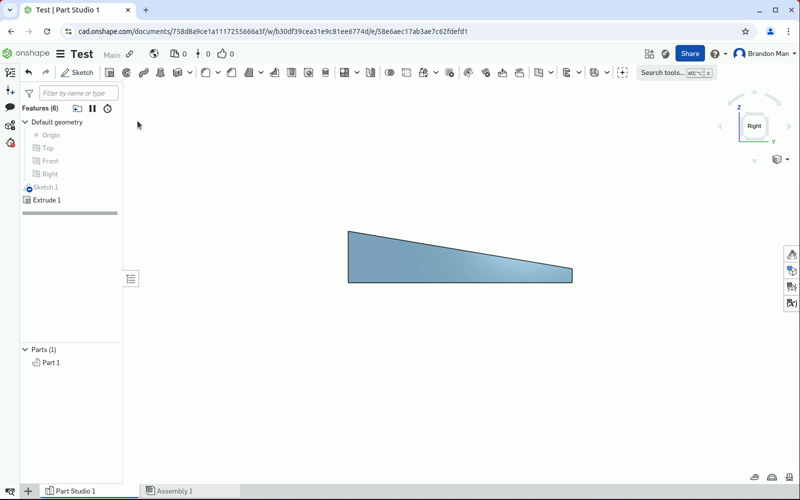
key(shift+h)
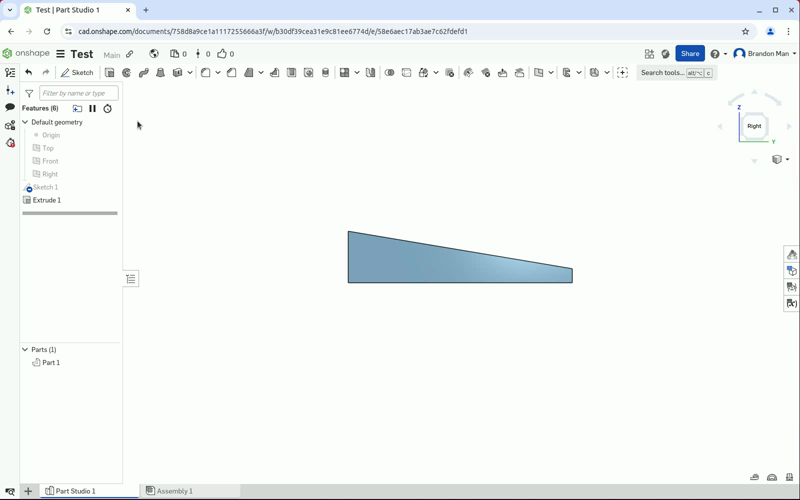
key(shift+h)
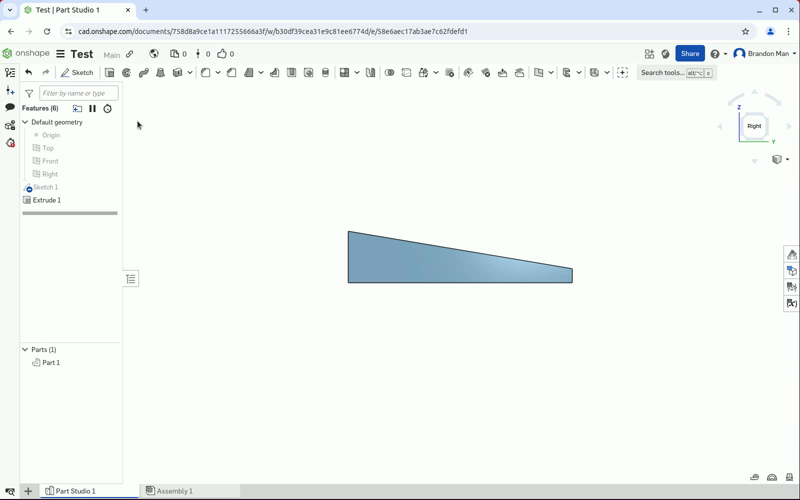
mouse_move(73, 189)
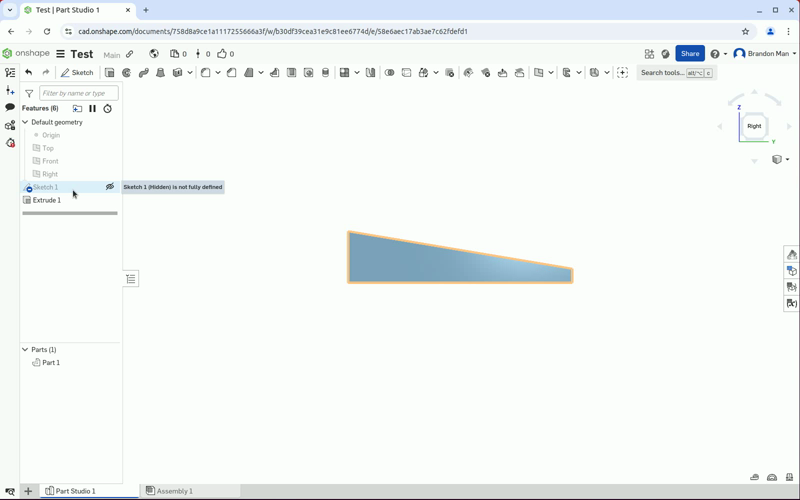
click(73, 189)
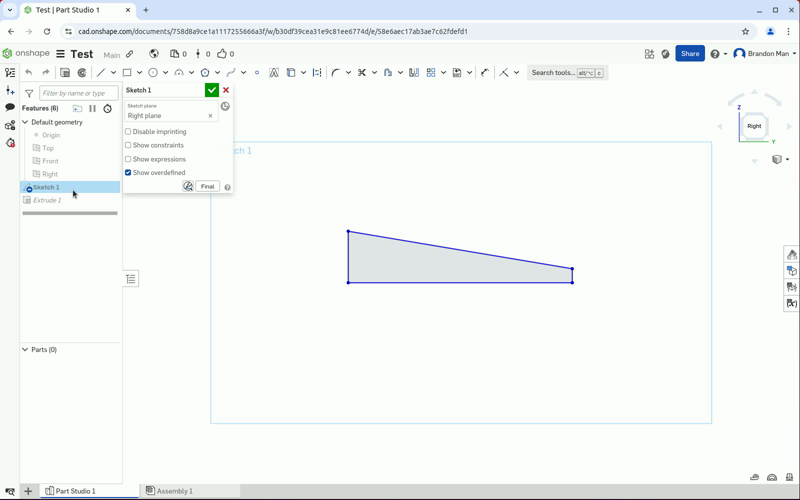
mouse_move(229, 92)
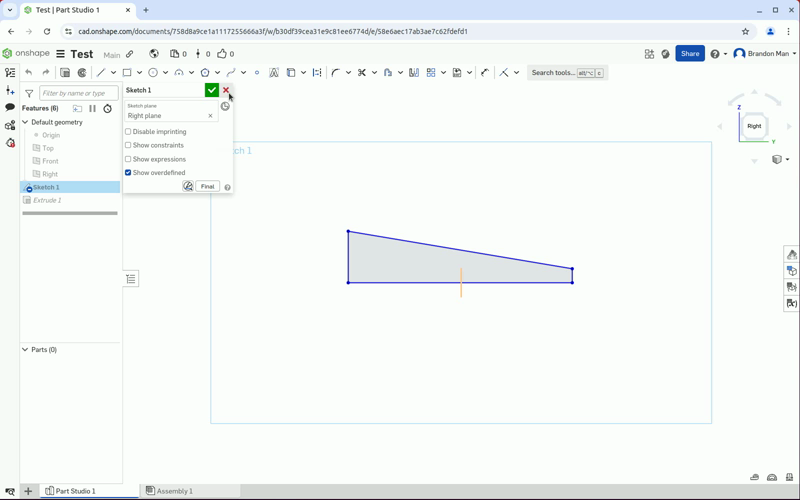
click(229, 92)
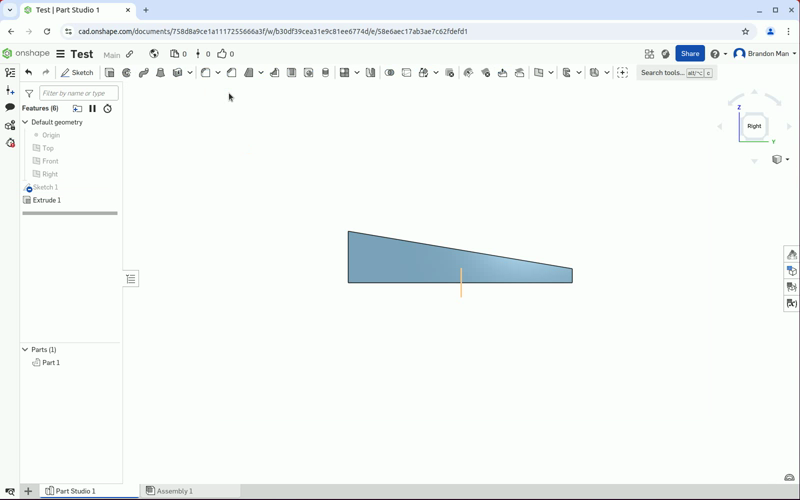
mouse_move(73, 352)
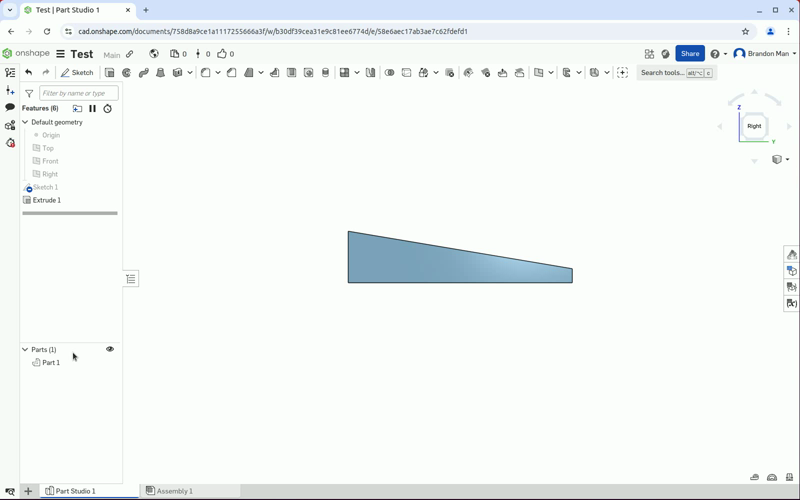
key(y)
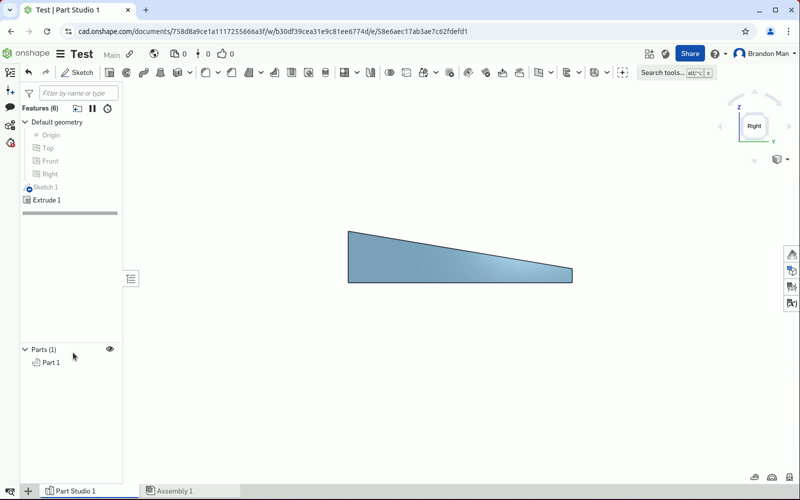
key(shift+p)
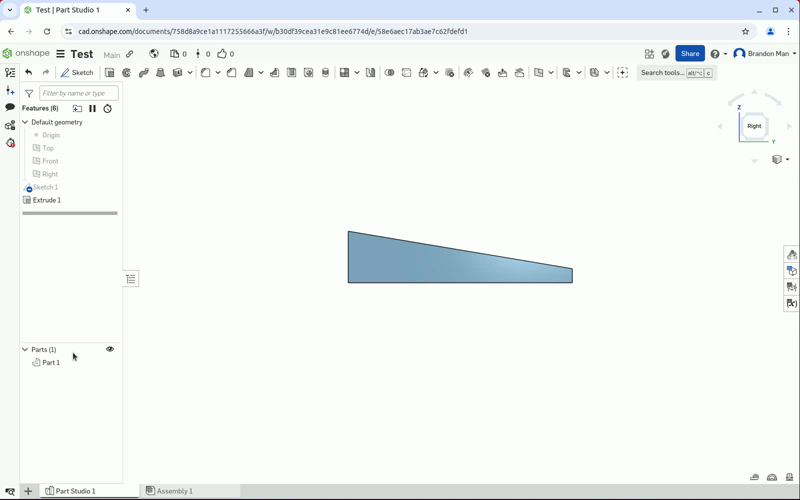
key(space)
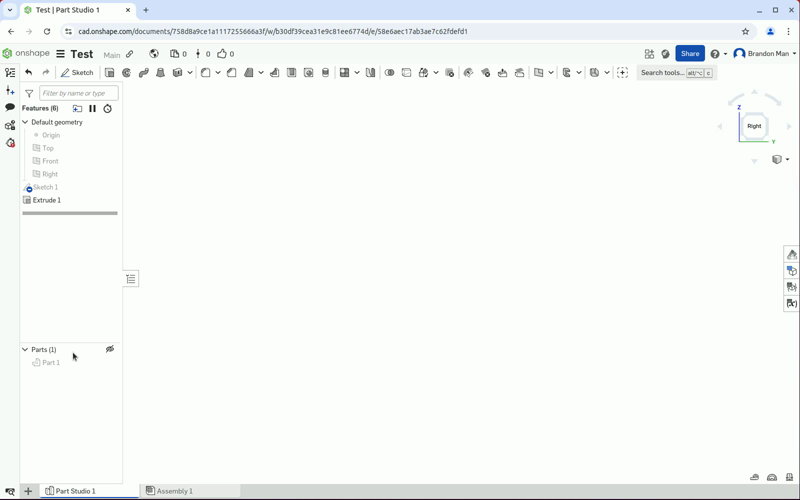
key_down(shift)
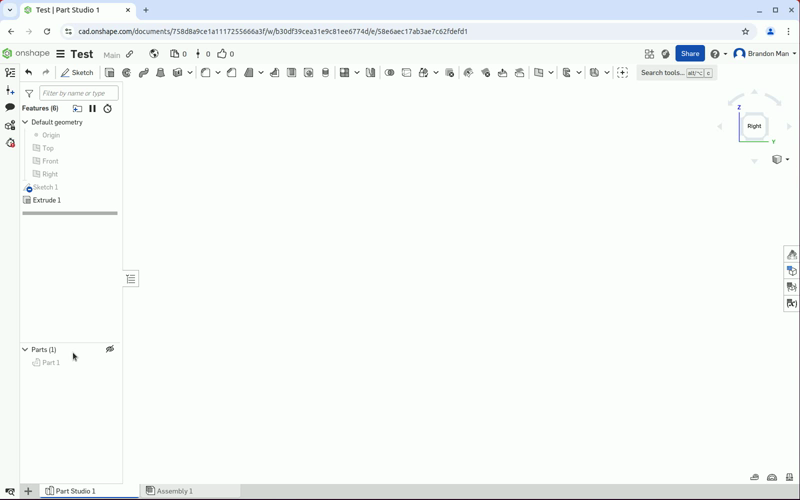
key(right)
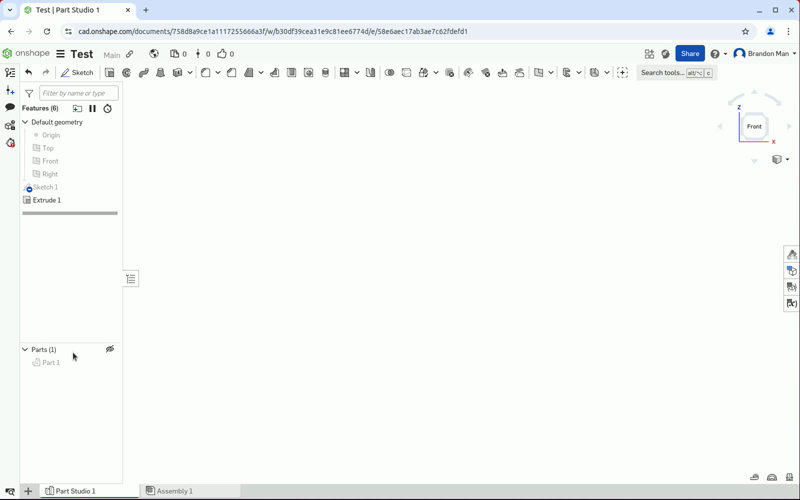
key_up(shift)
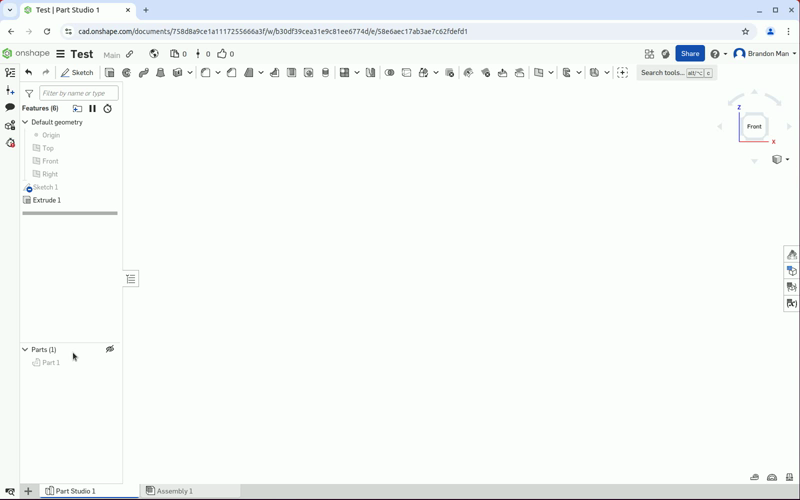
mouse_move(73, 352)
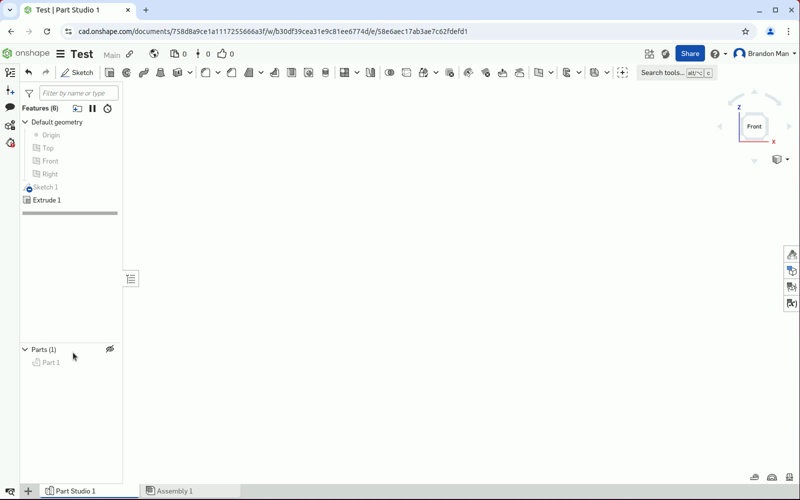
key(shift+y)
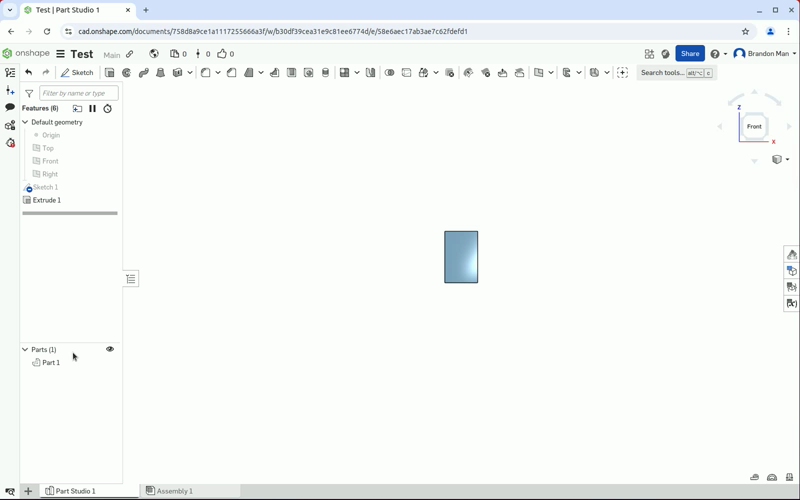
mouse_move(541, 75)
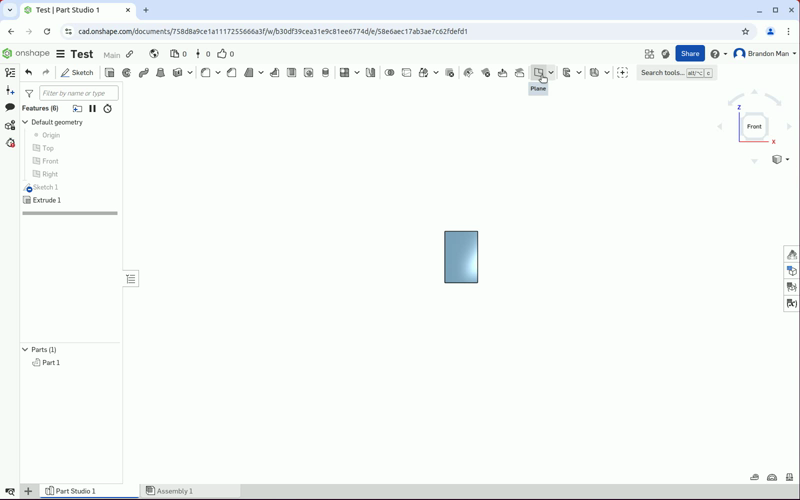
click(541, 75)
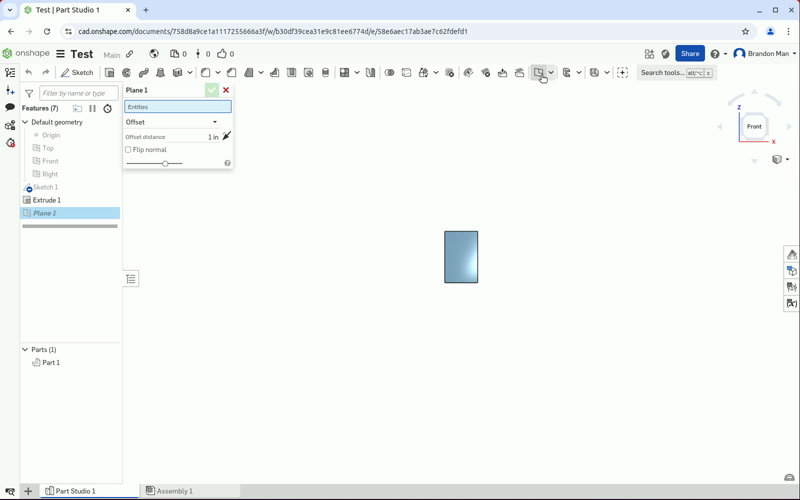
mouse_move(73, 163)
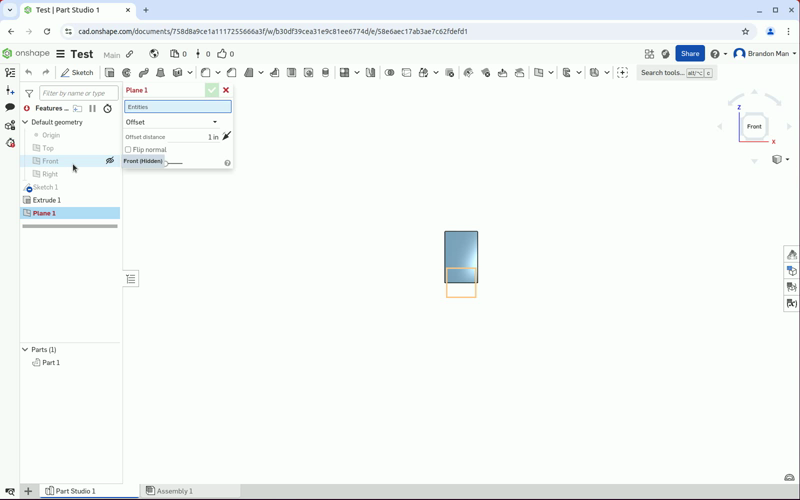
click(73, 163)
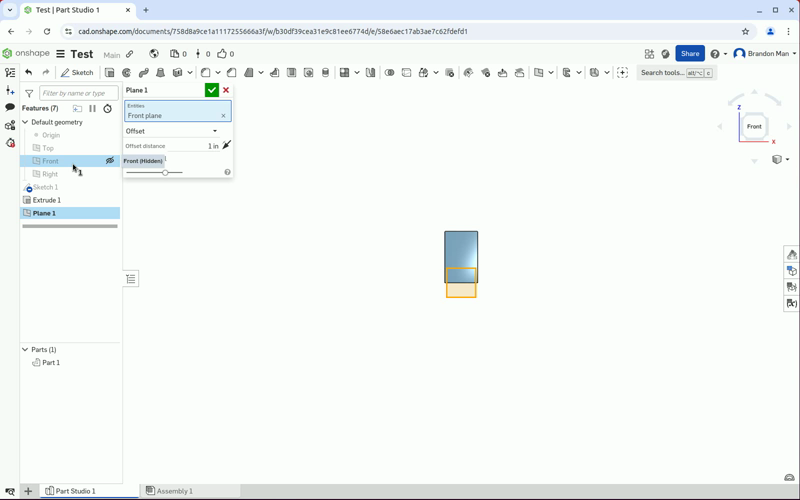
key(tab, 2)
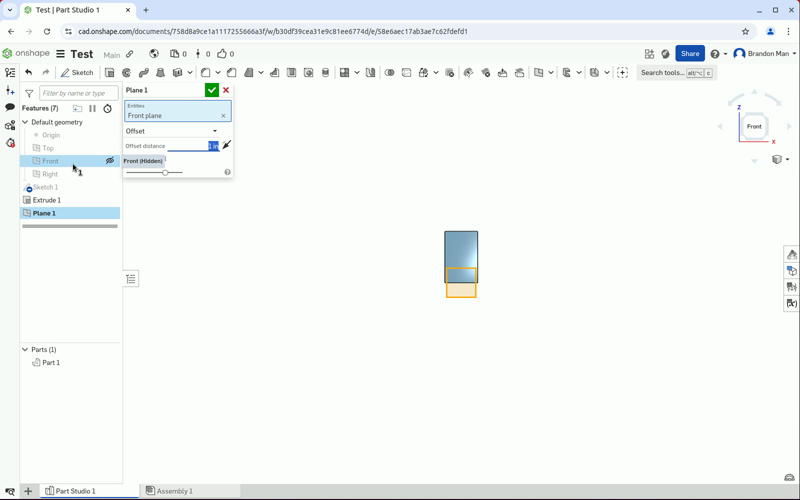
text(23.108)
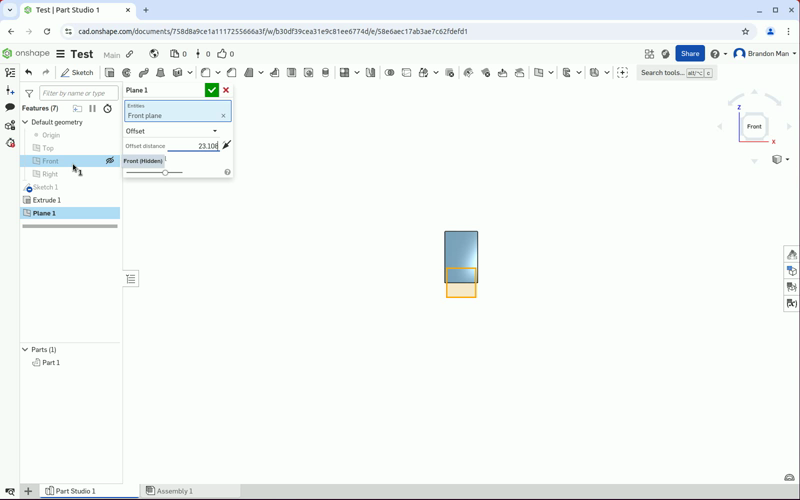
key(enter, 2)
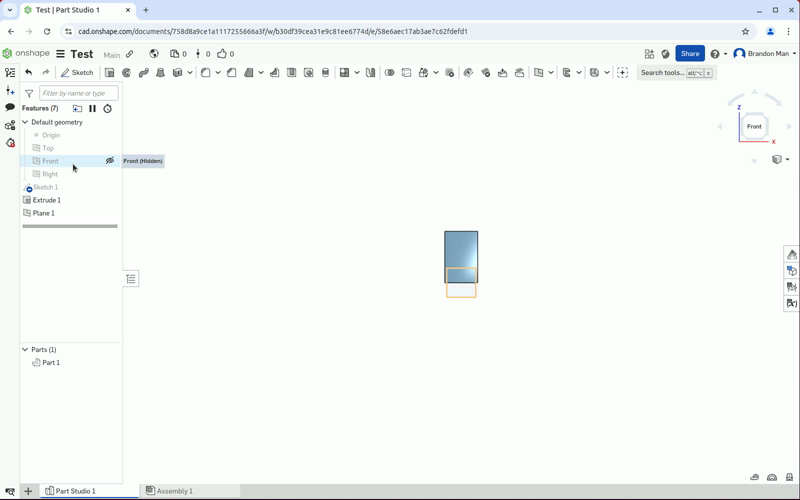
key(shift+s)
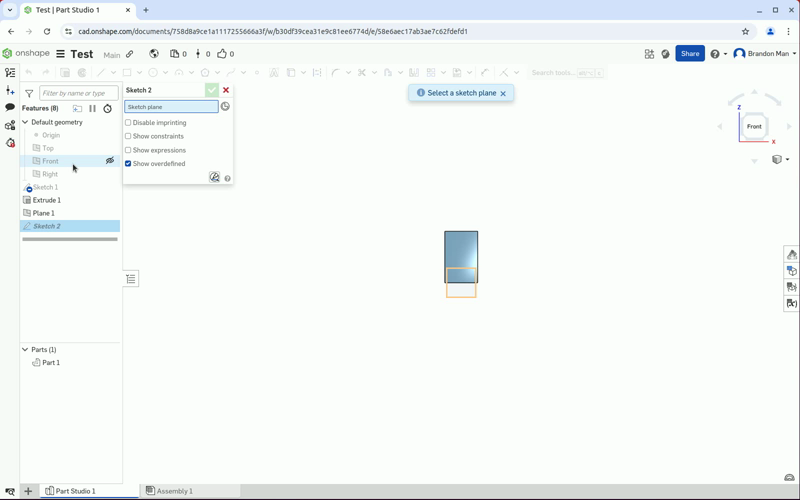
mouse_move(73, 215)
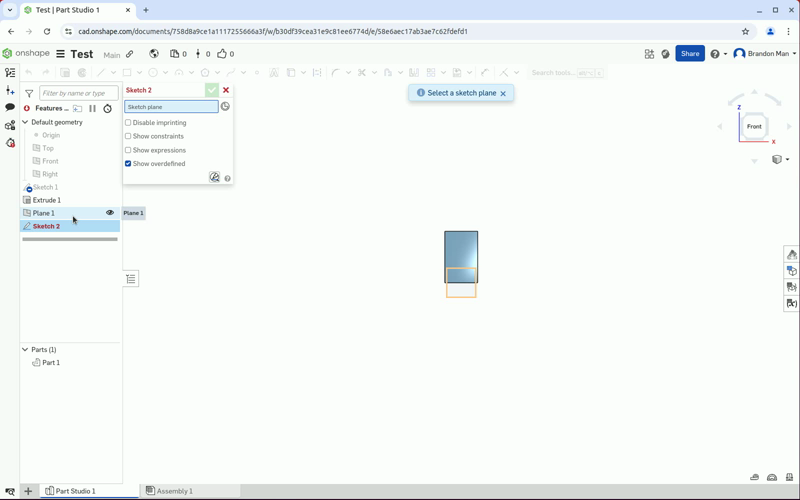
click(73, 215)
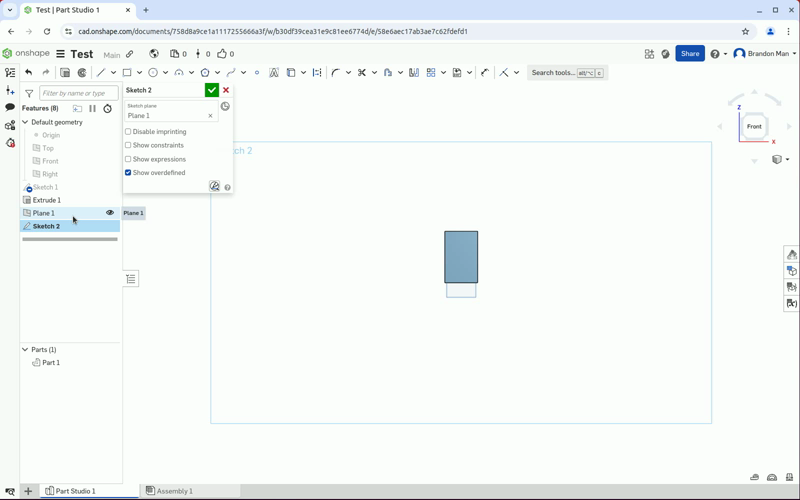
mouse_move(73, 352)
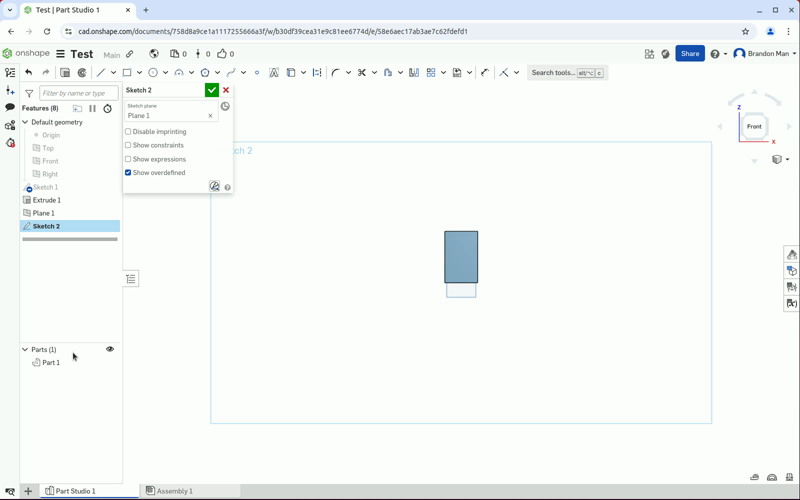
key(y)
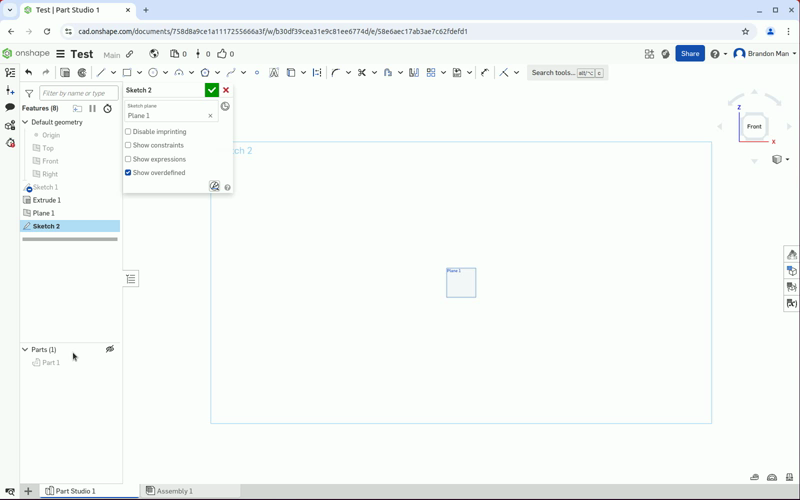
key(c)
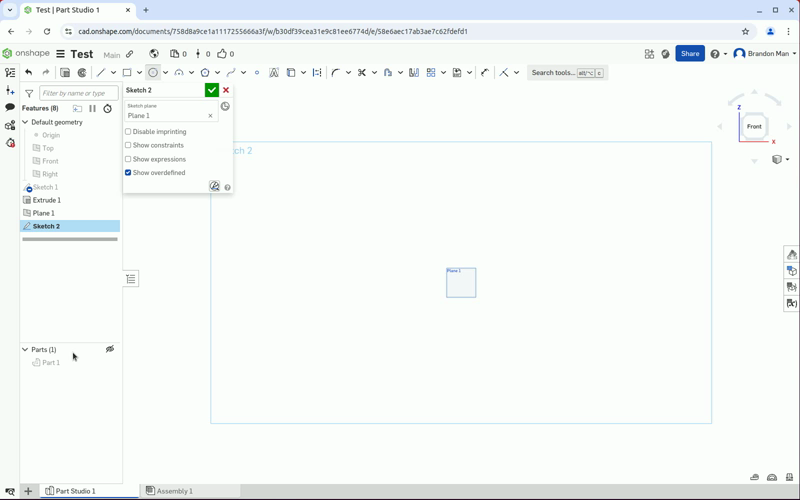
key_down(shift)
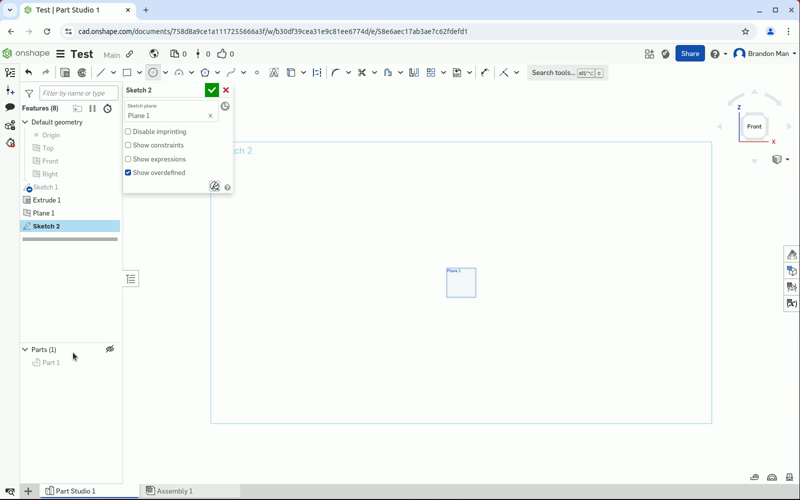
mouse_move(461, 257)
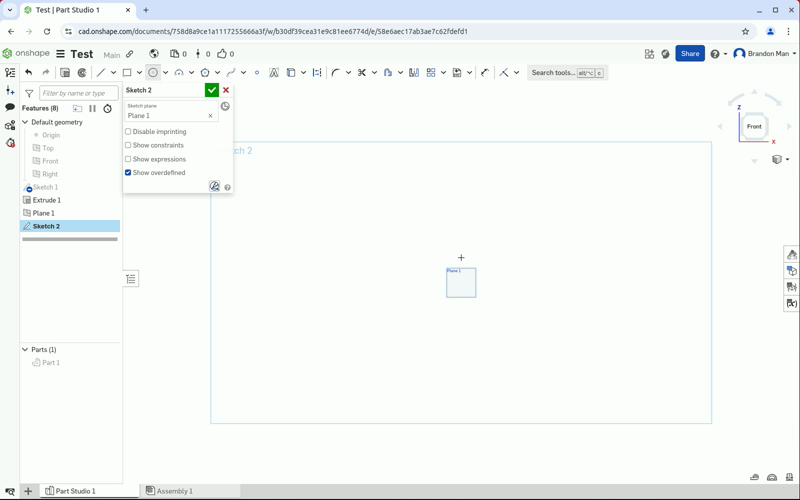
click(461, 257)
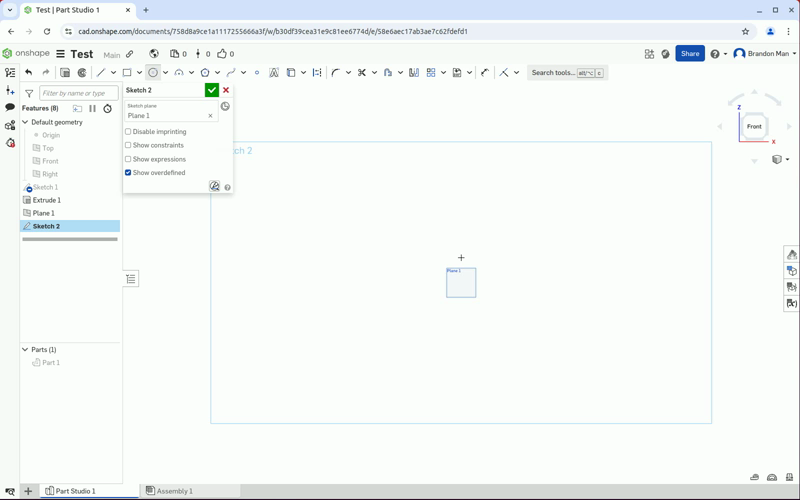
key_up(shift)
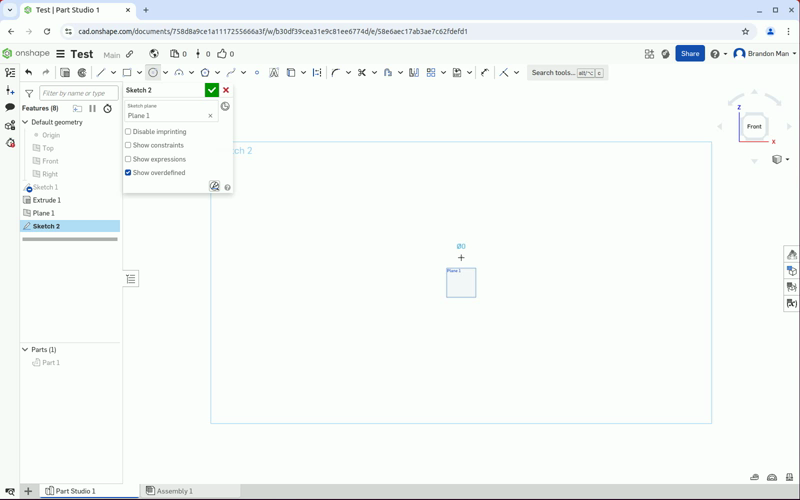
mouse_move(468, 257)
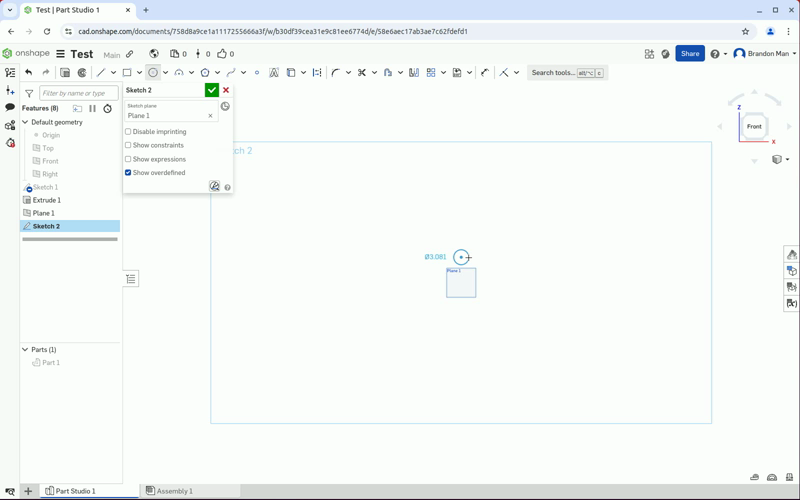
click(468, 257)
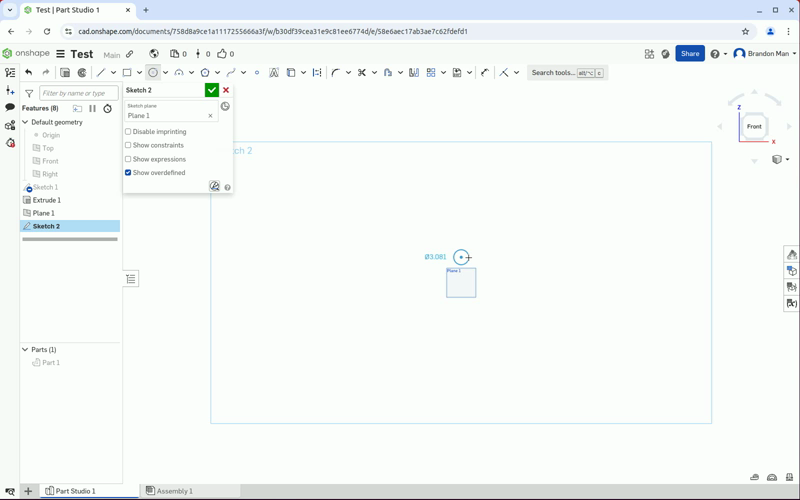
key(esc)
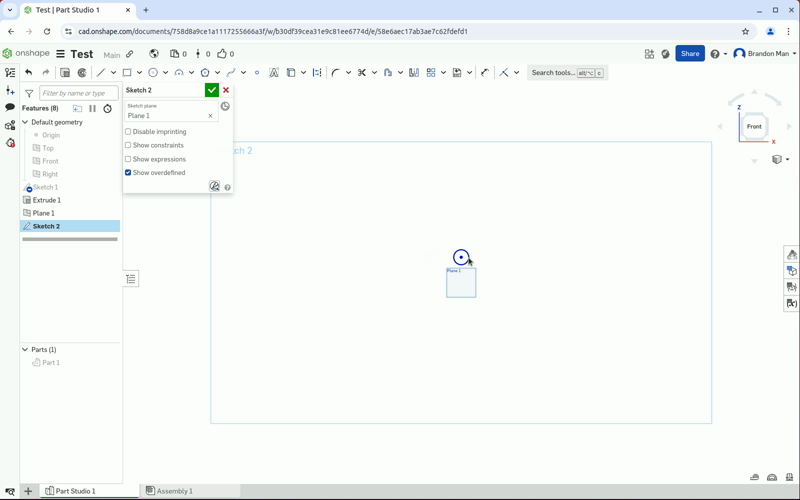
mouse_move(463, 252)
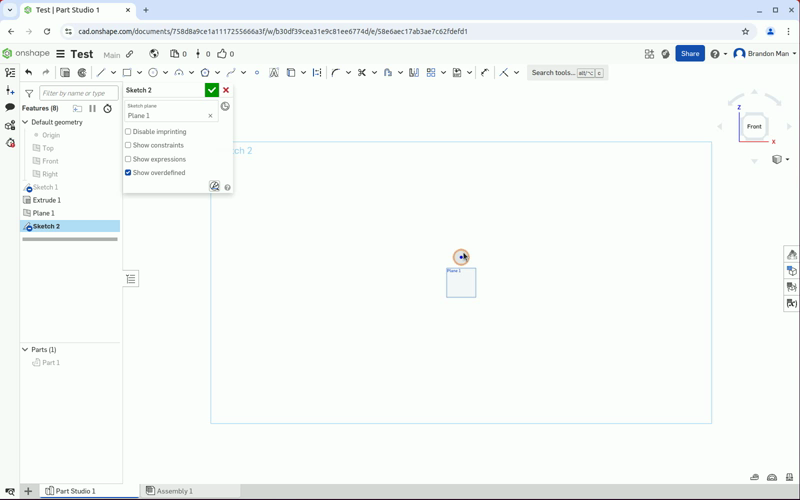
scroll(6)
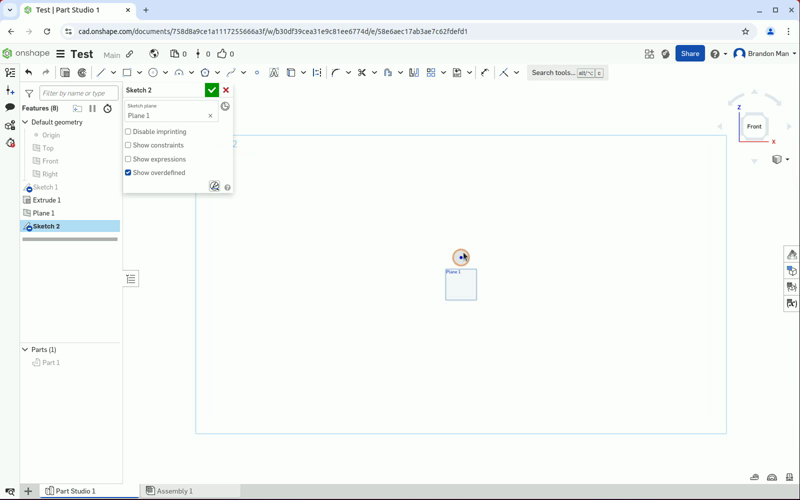
scroll(6)
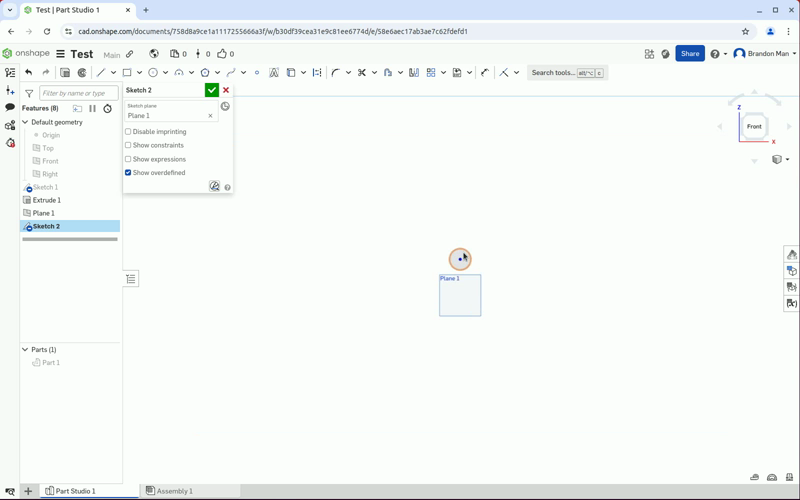
scroll(6)
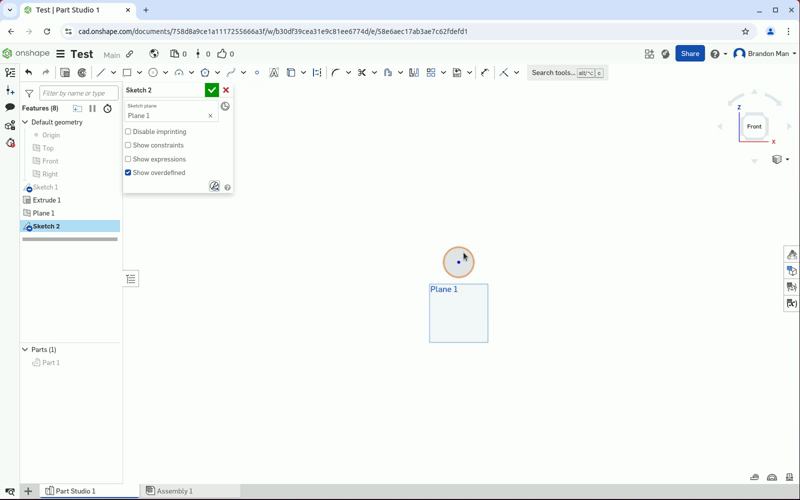
scroll(6)
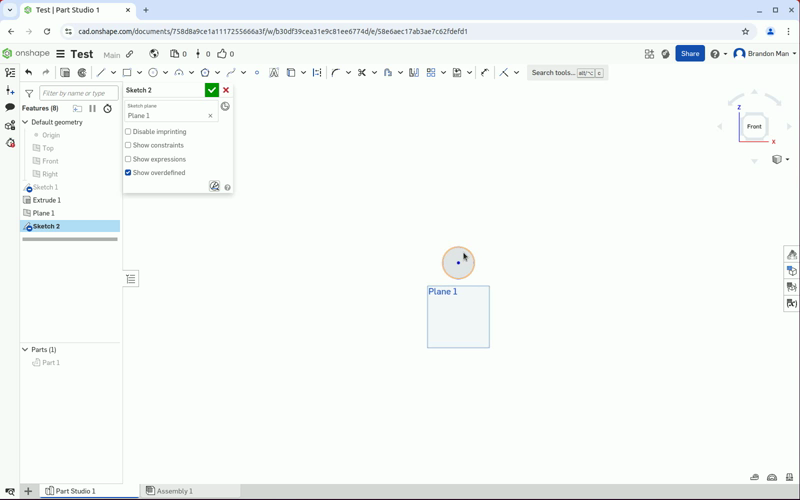
scroll(6)
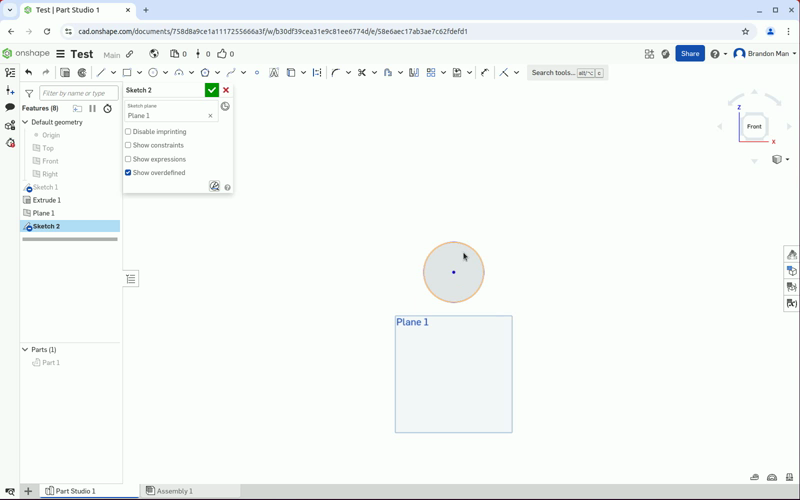
scroll(6)
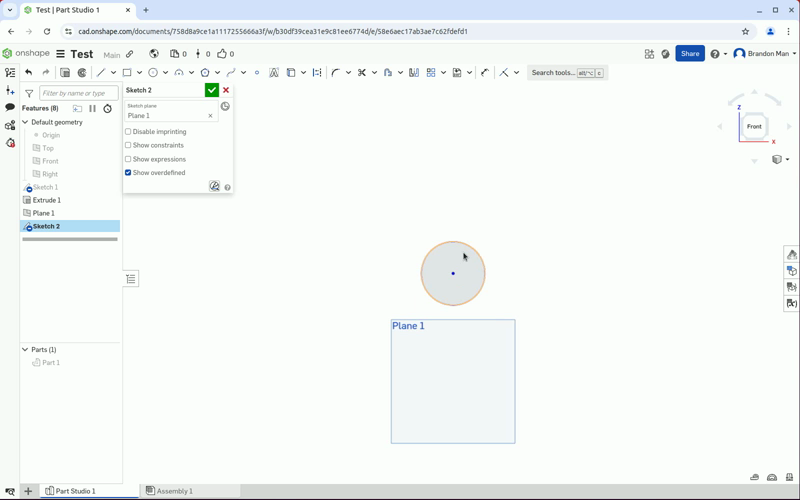
scroll(6)
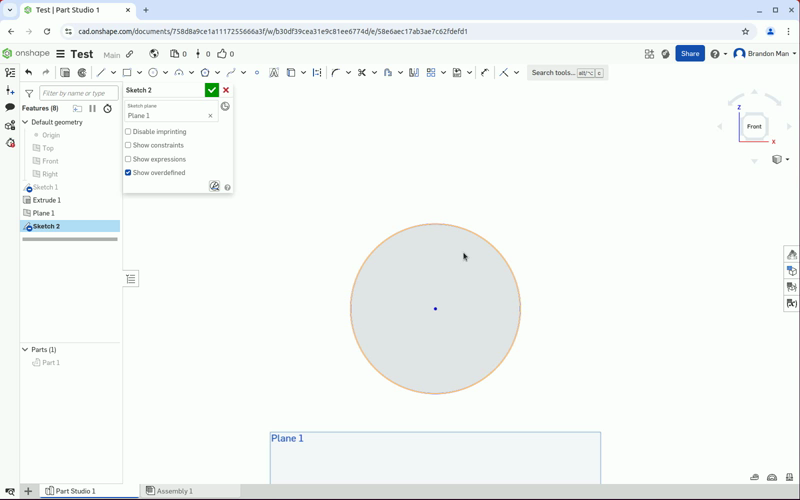
click(463, 252)
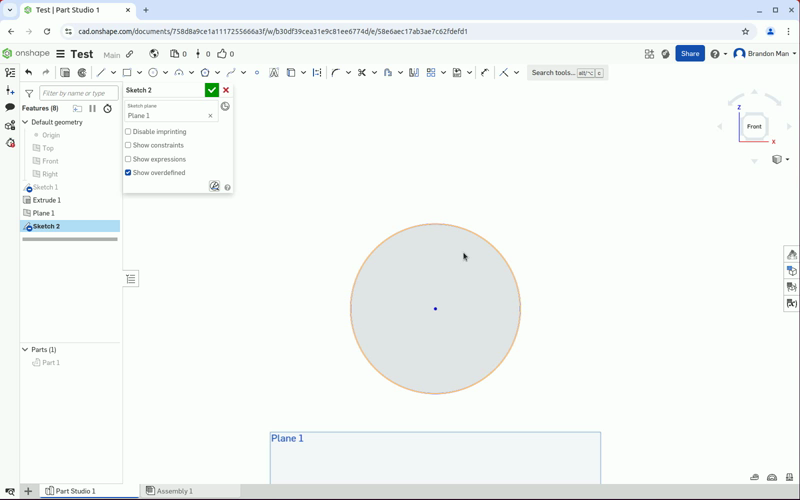
scroll(-6)
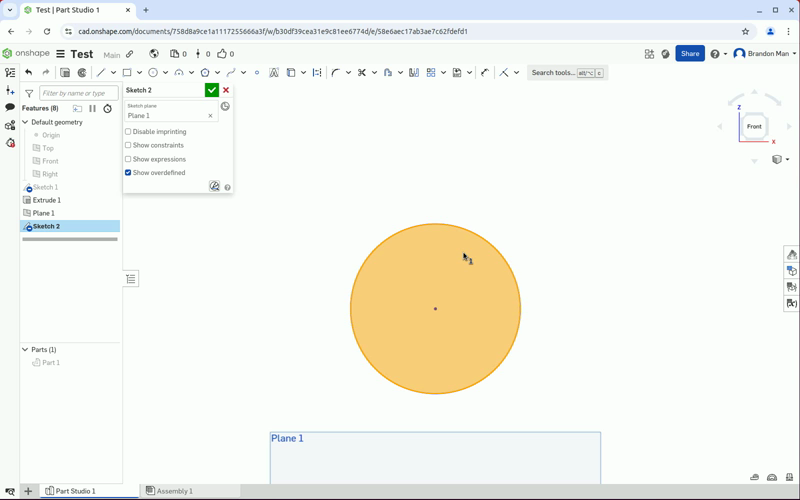
scroll(-6)
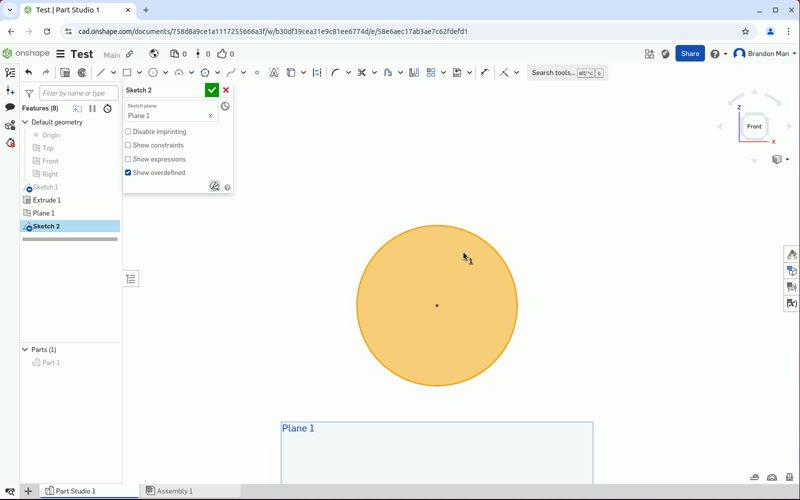
scroll(-6)
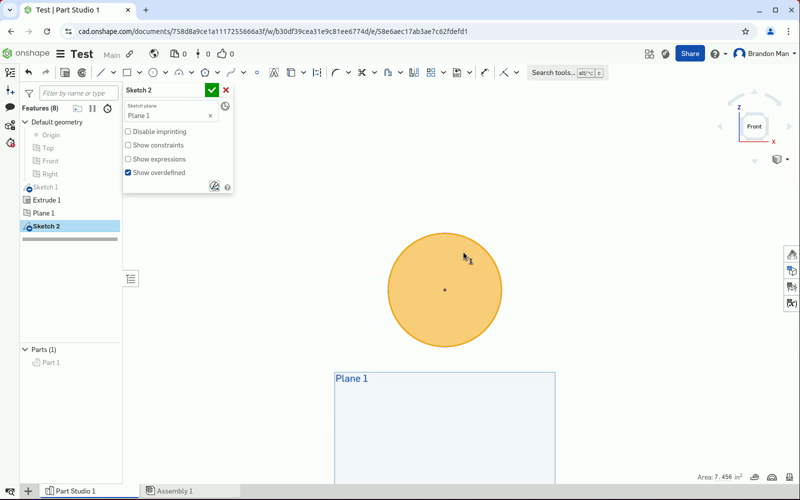
scroll(-6)
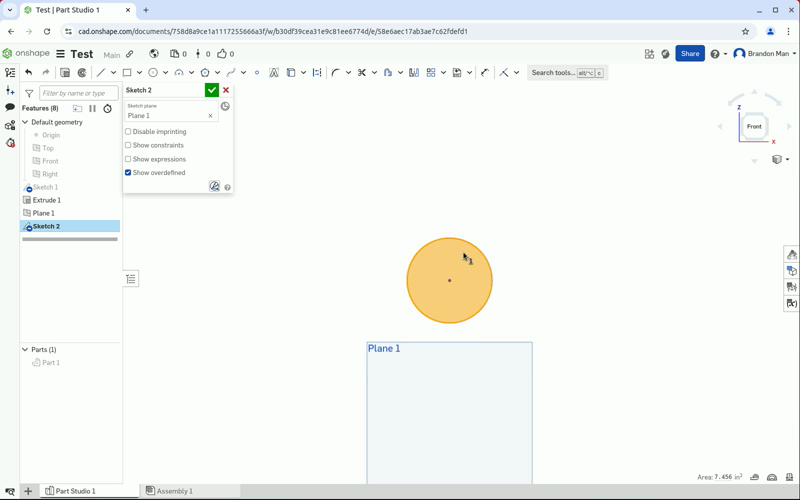
scroll(-6)
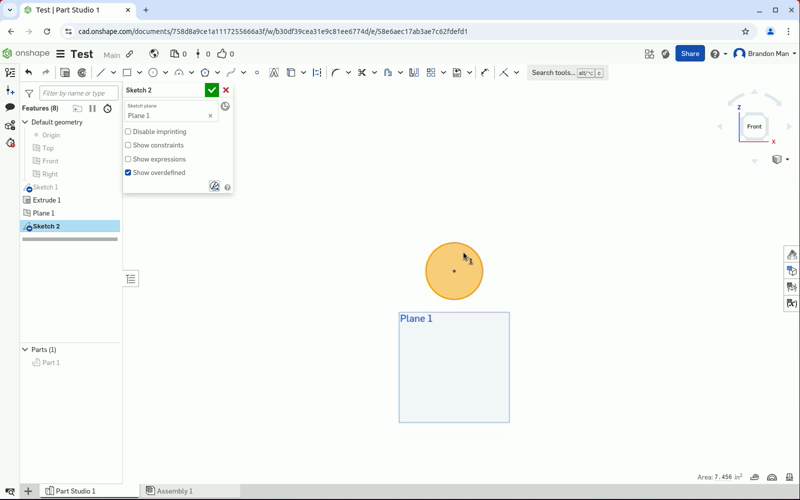
scroll(-6)
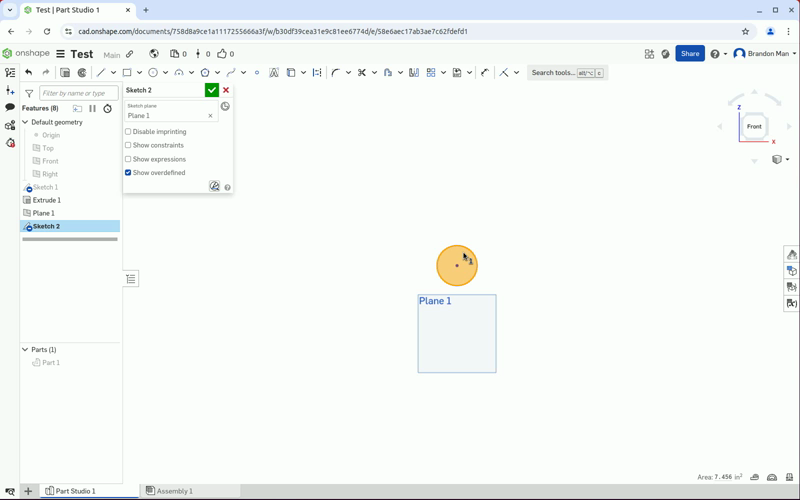
scroll(-6)
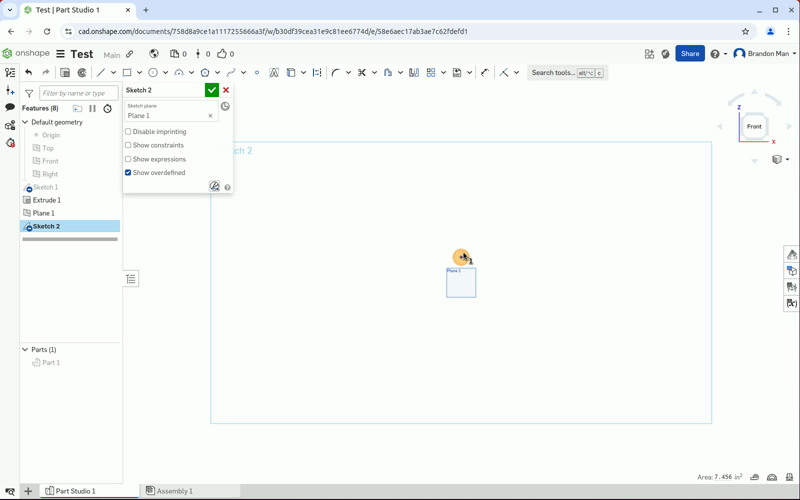
mouse_move(73, 352)
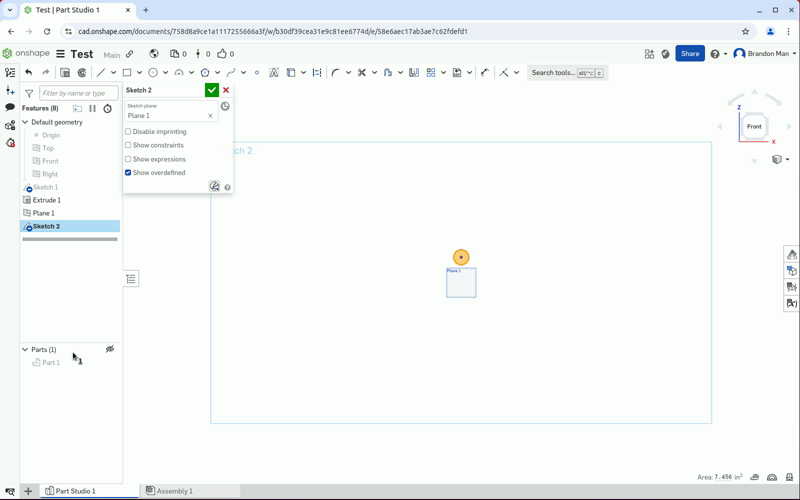
key(shift+y)
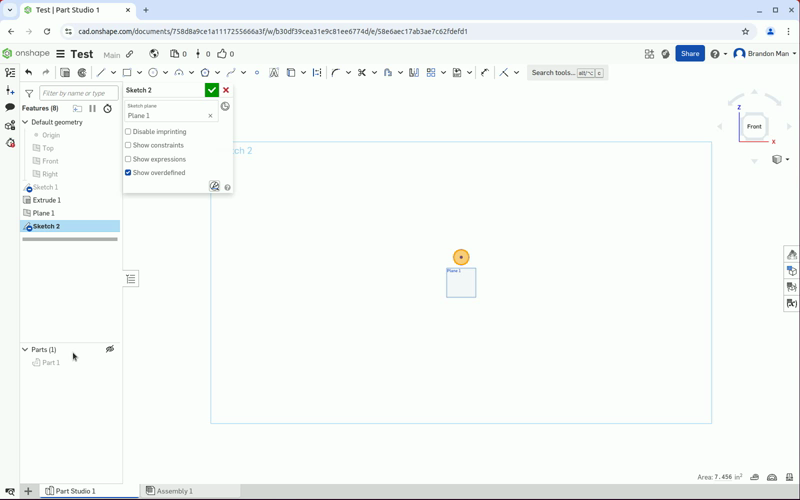
key(shift+e)
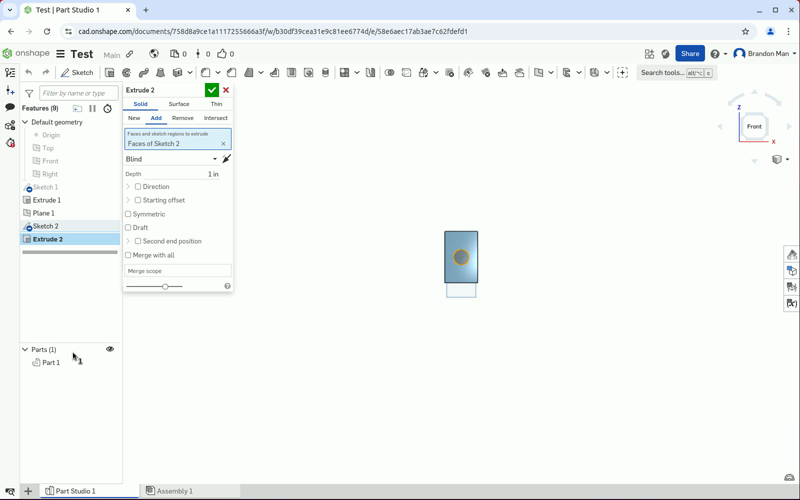
mouse_move(143, 106)
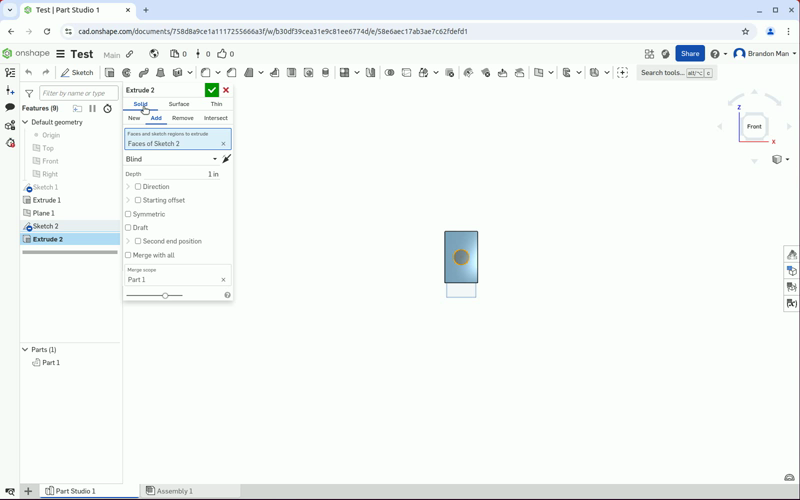
click(143, 106)
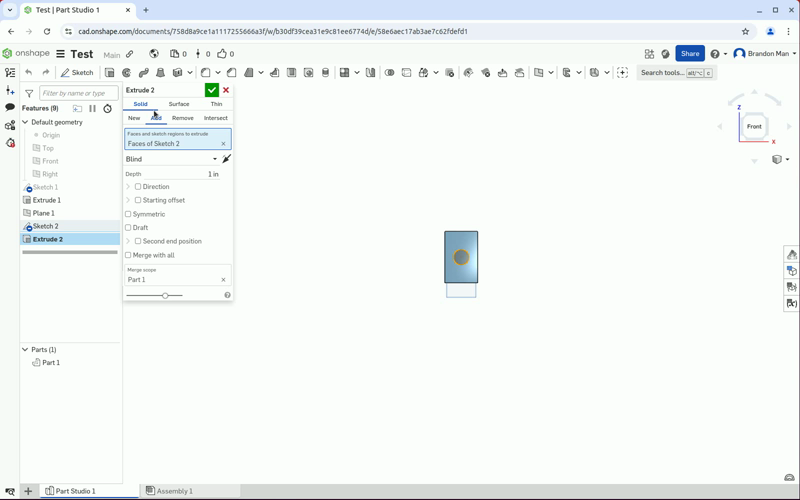
mouse_move(186, 120)
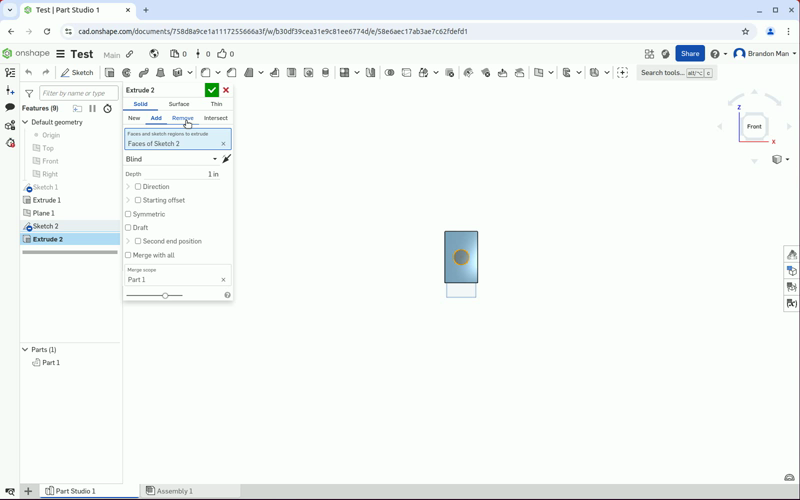
click(186, 120)
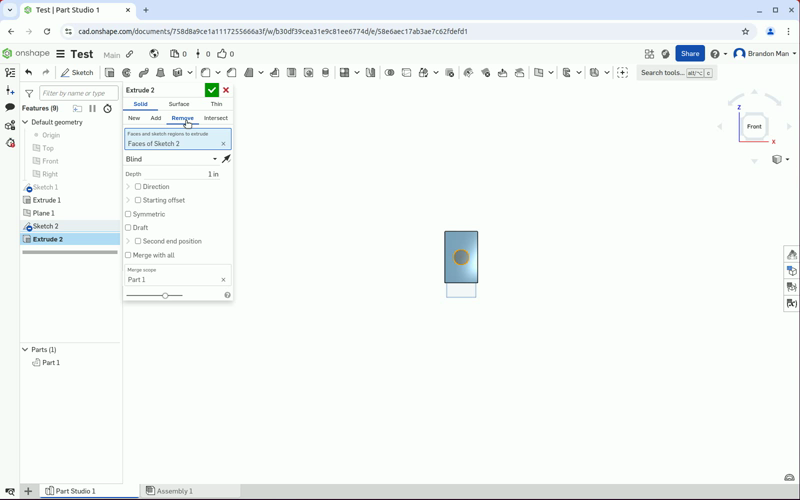
key(tab, 4)
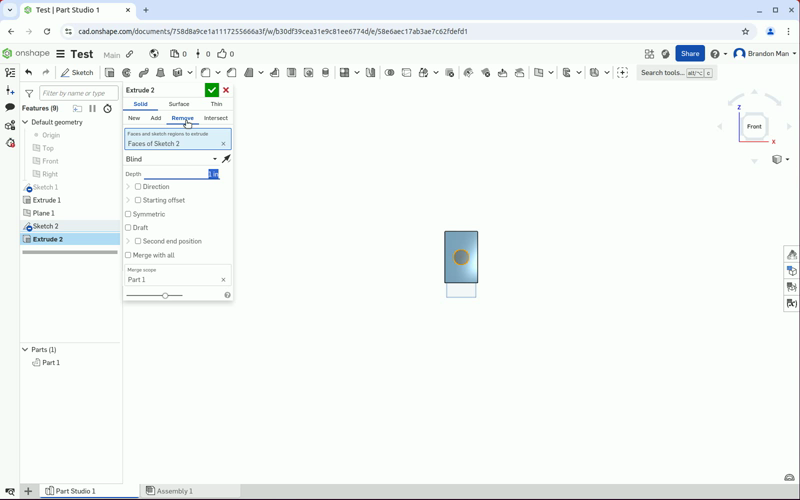
text(7.703)
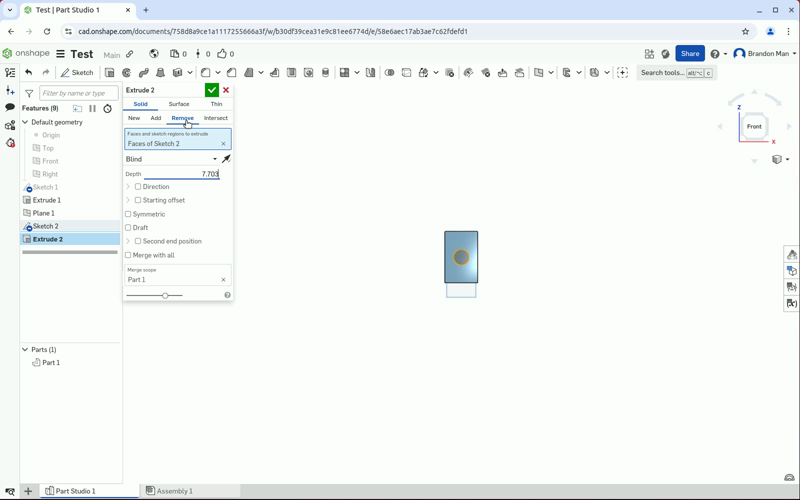
key(tab, 6)
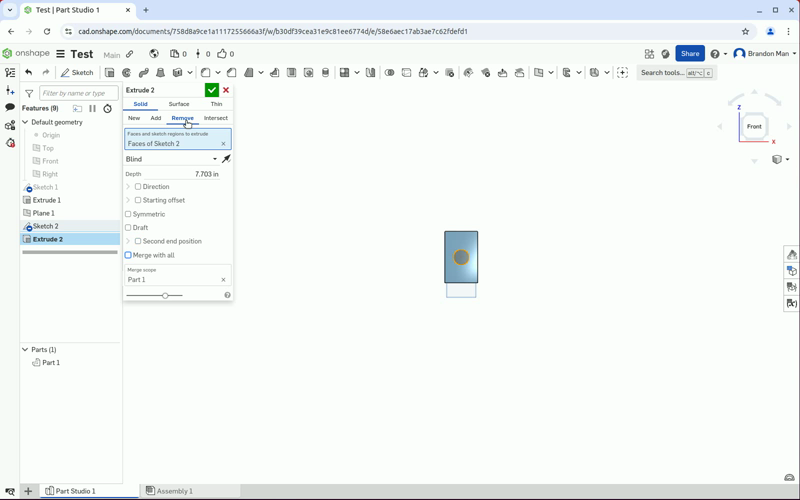
key(space)
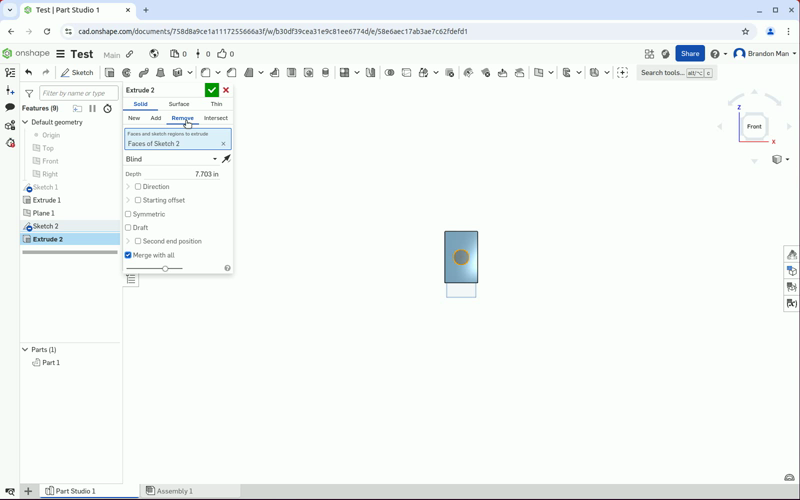
key(enter)
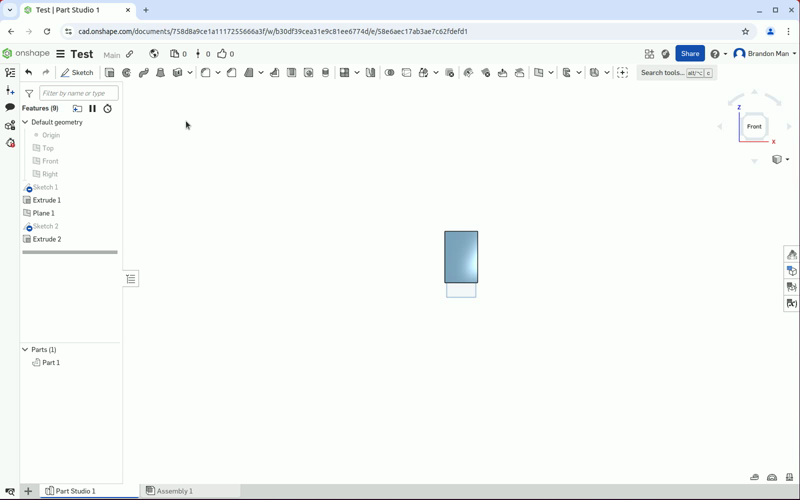
key(shift+h)
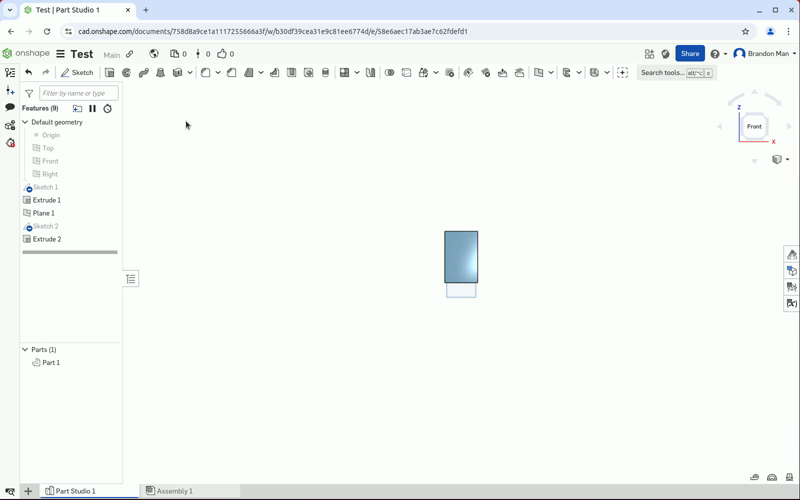
key(shift+h)
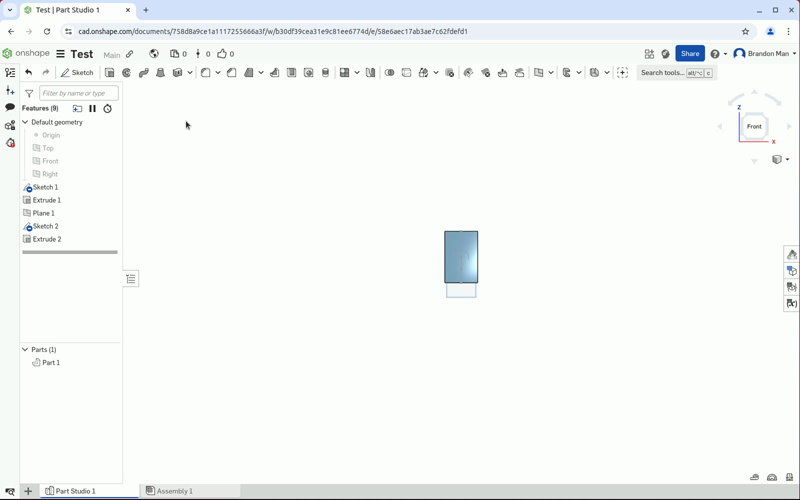
key(shift+7)
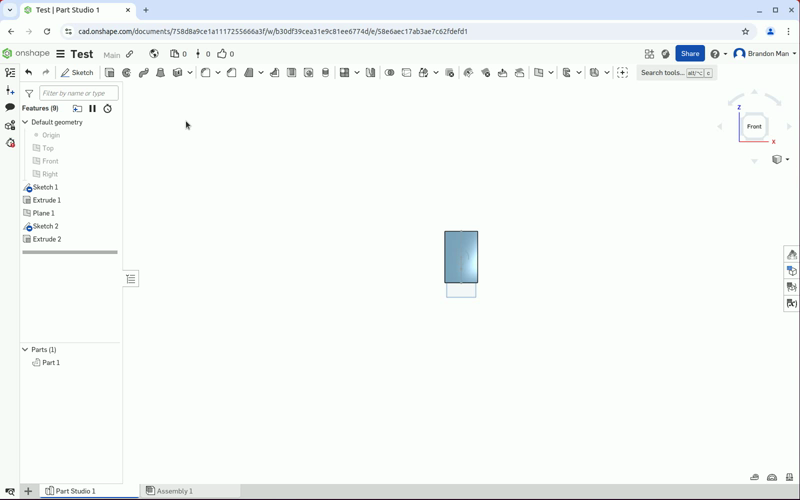
key(left, 2)
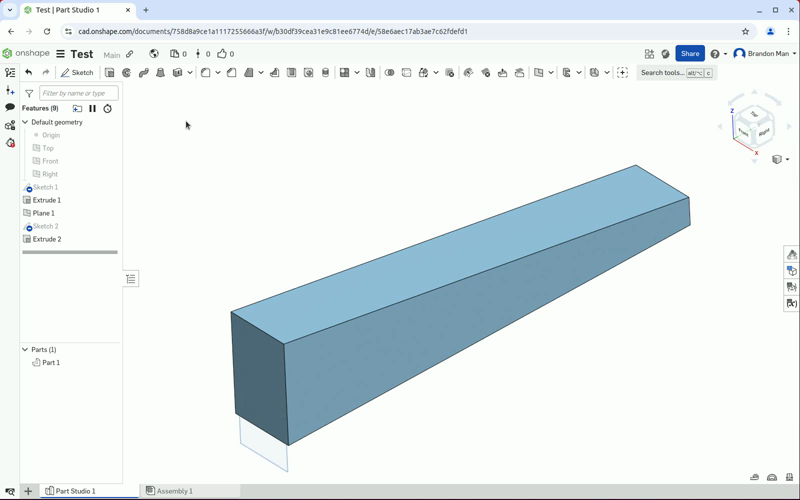
key(down, 2)
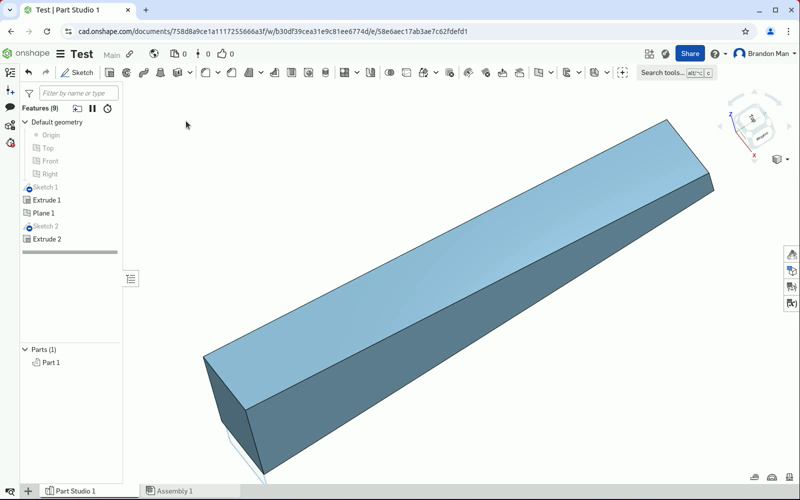
key(up, 2)
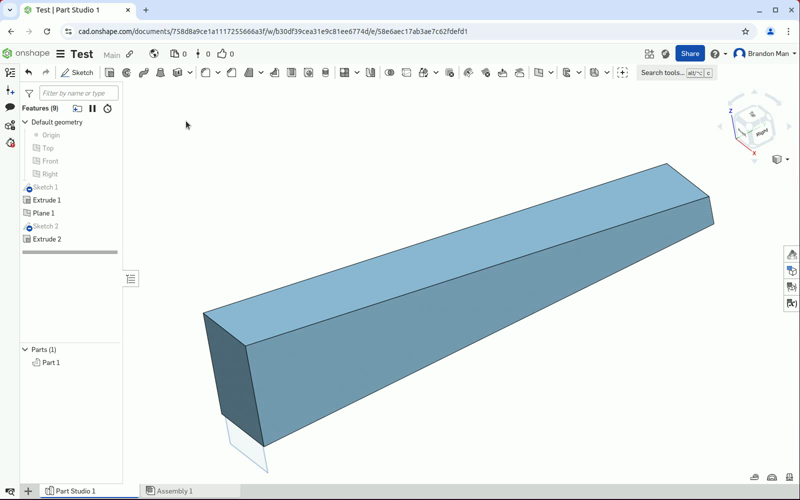
key(right, 2)
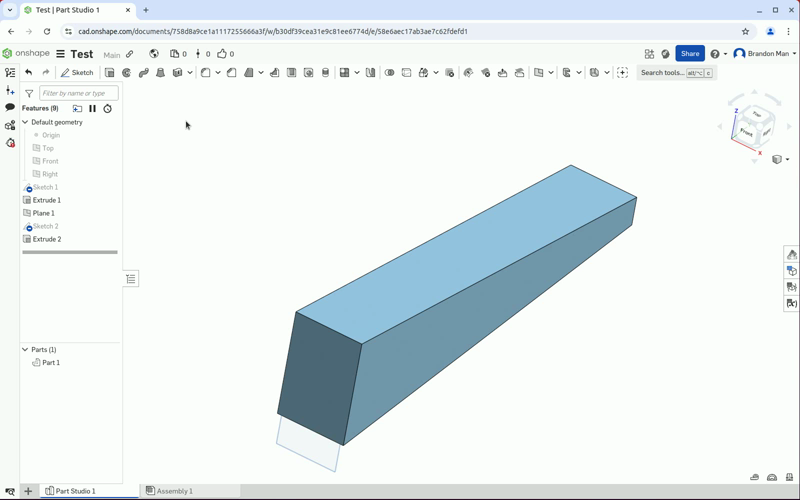
mouse_move(73, 189)
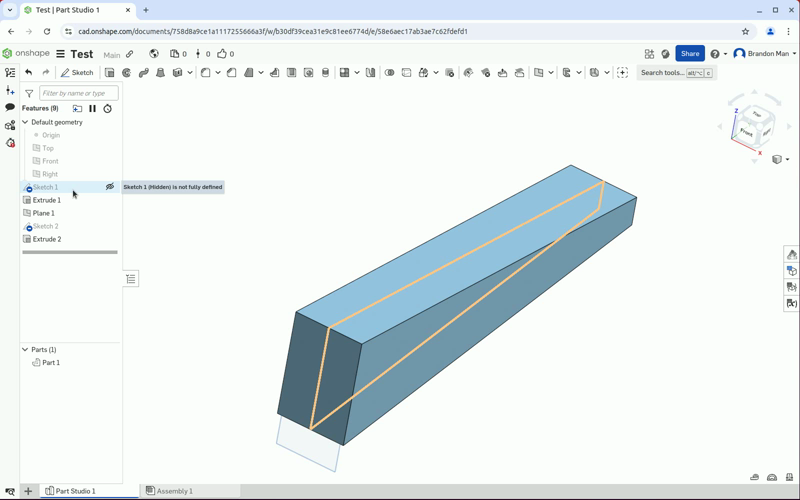
click(73, 189)